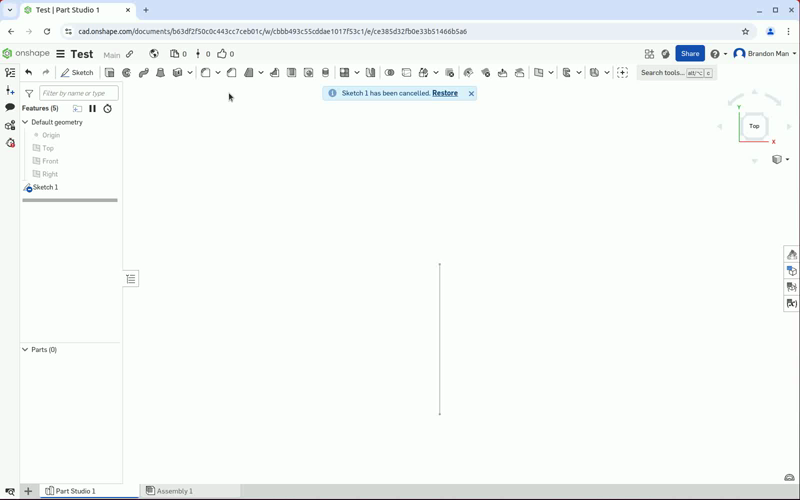
key(shift+h)
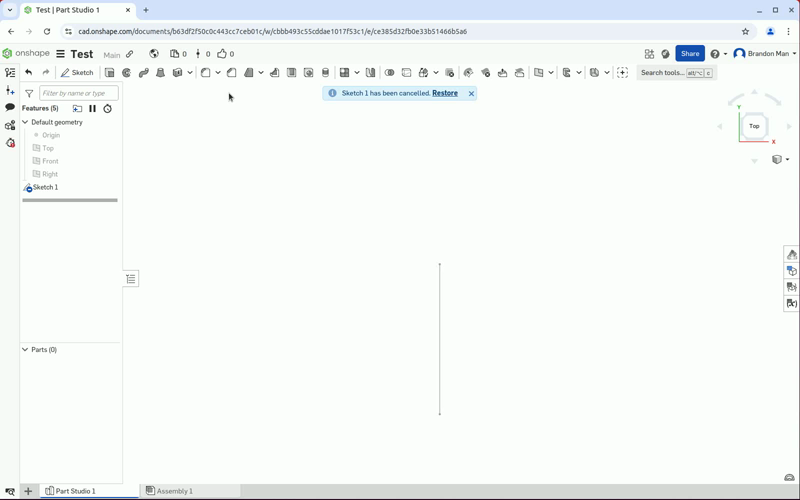
key(shift+s)
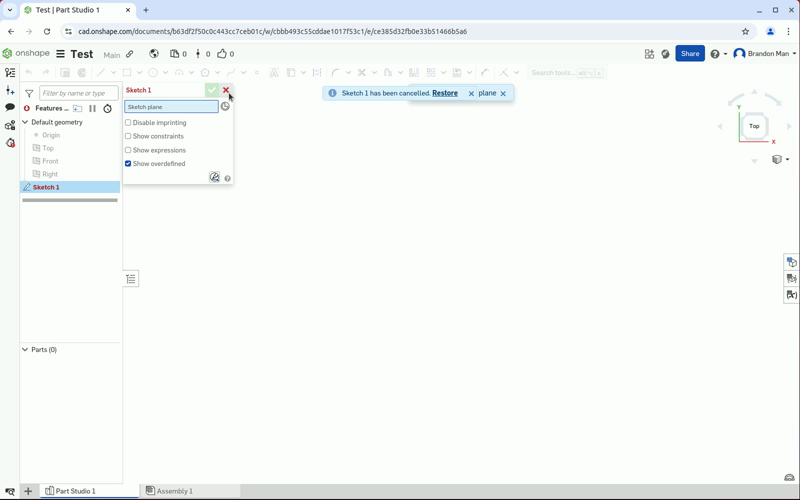
mouse_move(73, 150)
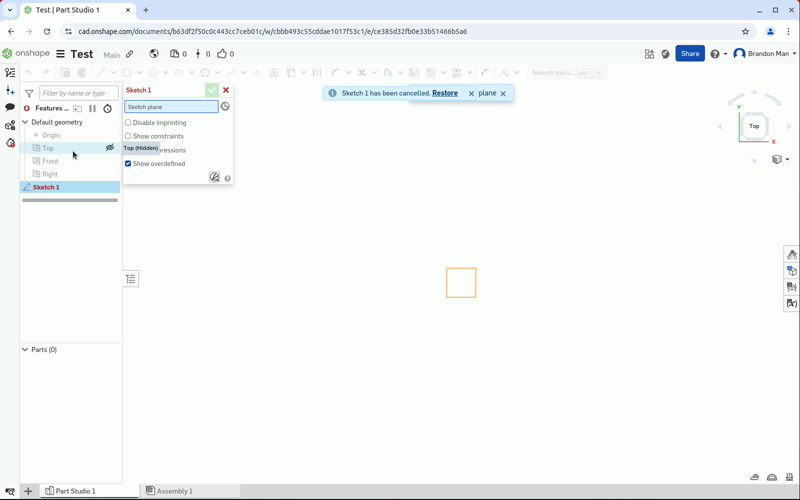
click(73, 150)
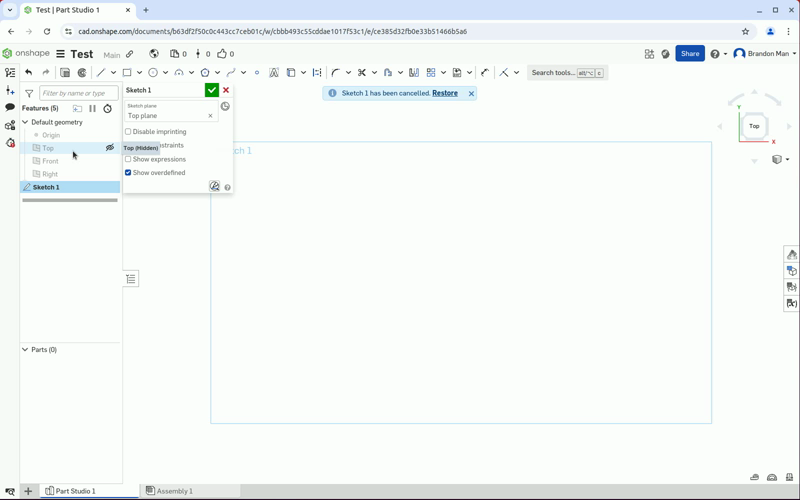
mouse_move(73, 352)
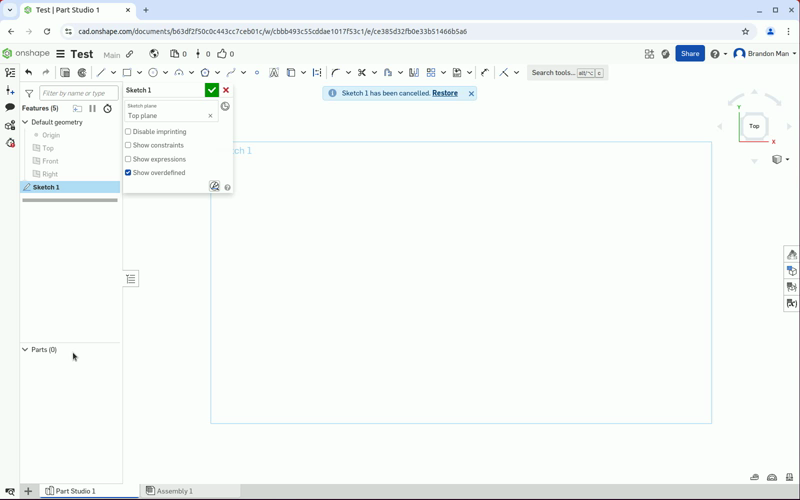
key(y)
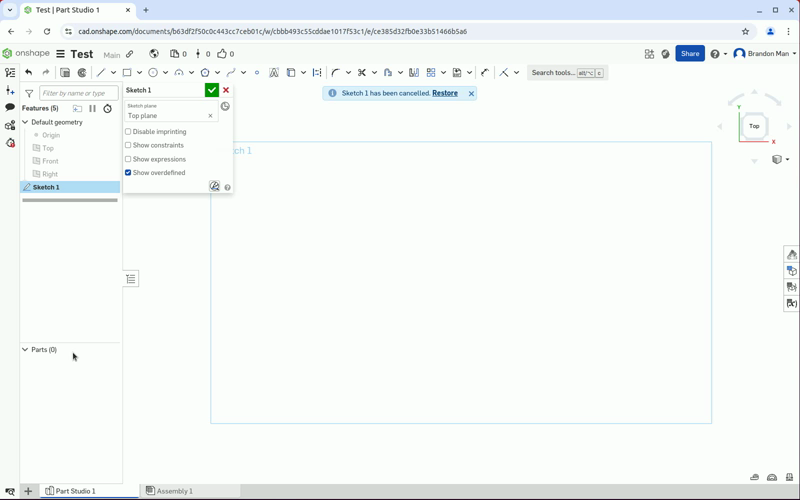
key(l)
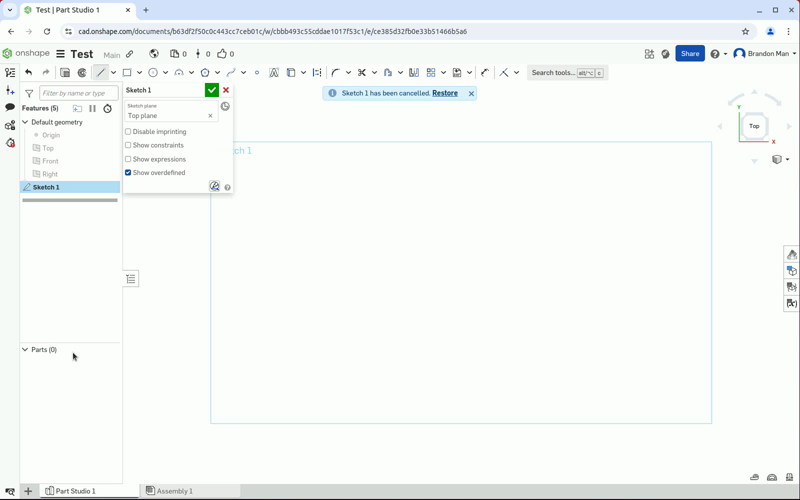
key_down(shift)
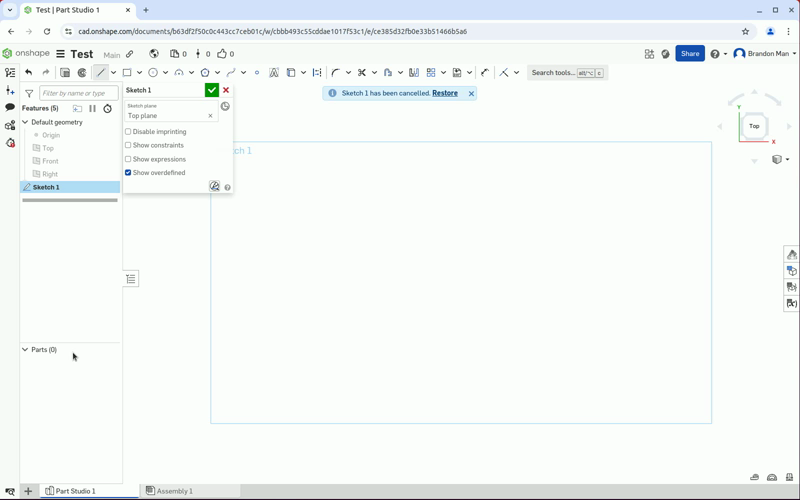
mouse_move(460, 370)
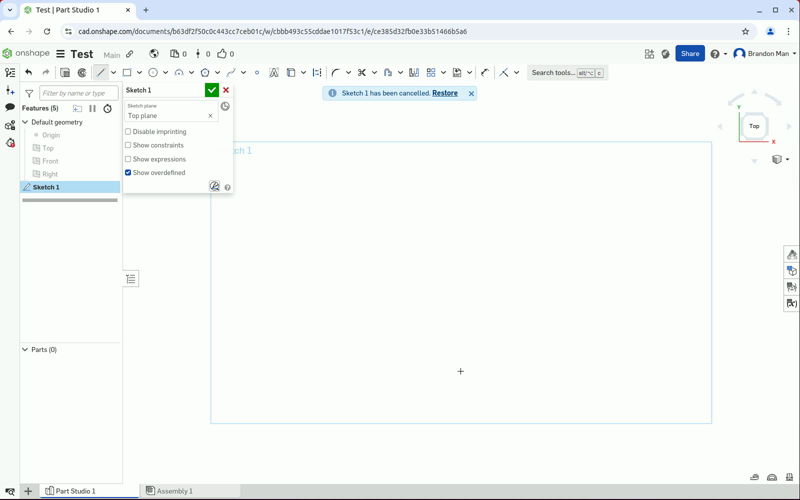
click(460, 370)
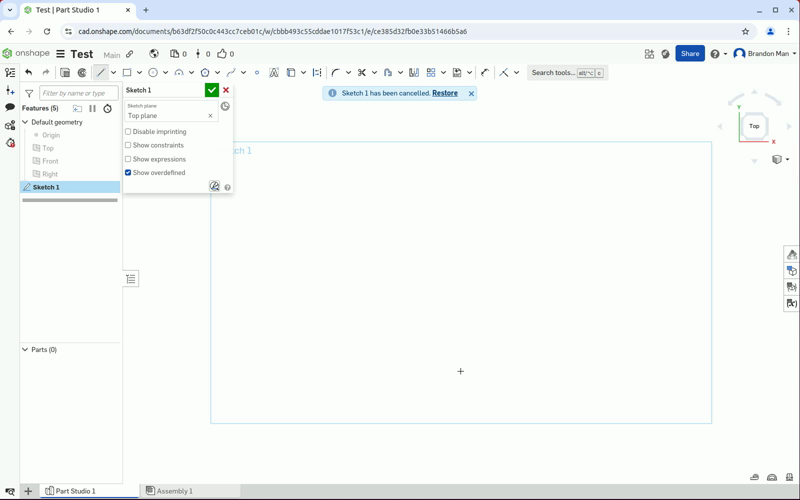
key_up(shift)
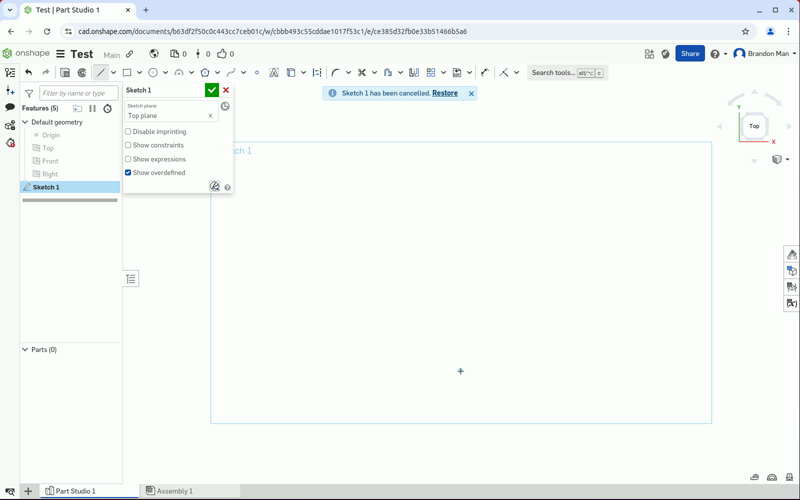
key_down(shift)
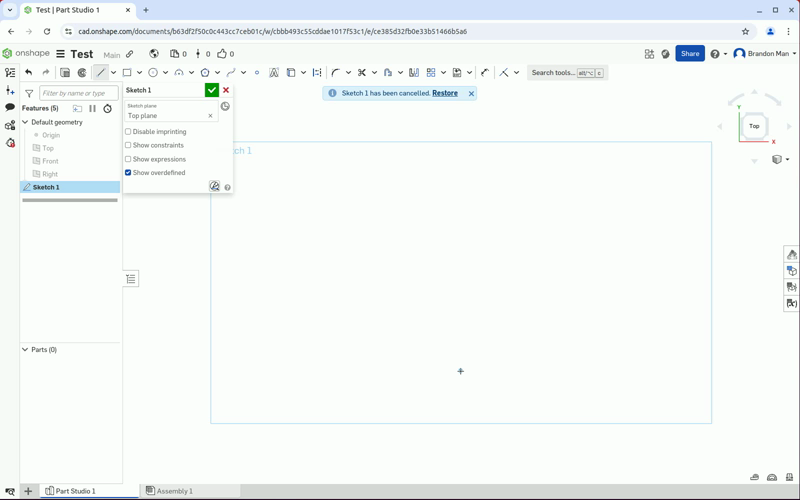
mouse_move(573, 370)
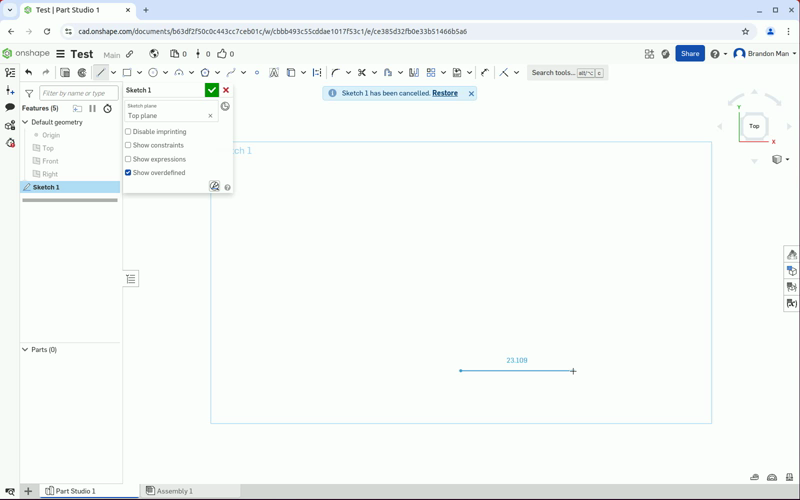
click(573, 370)
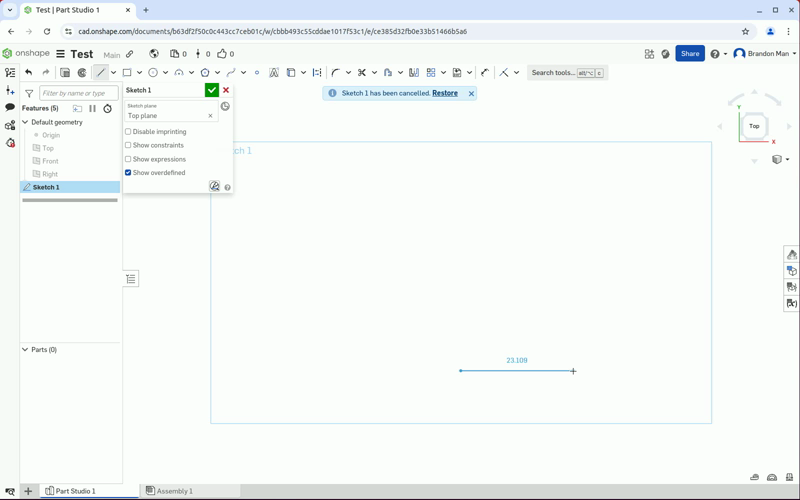
key_up(shift)
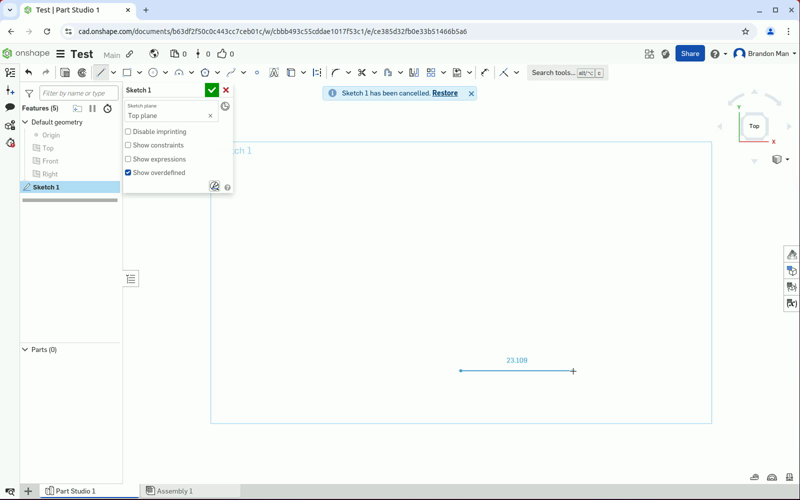
key_down(shift)
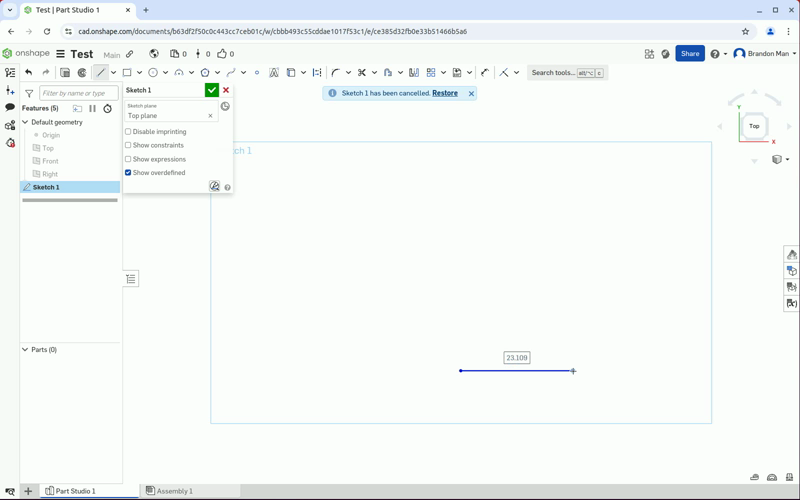
mouse_move(573, 283)
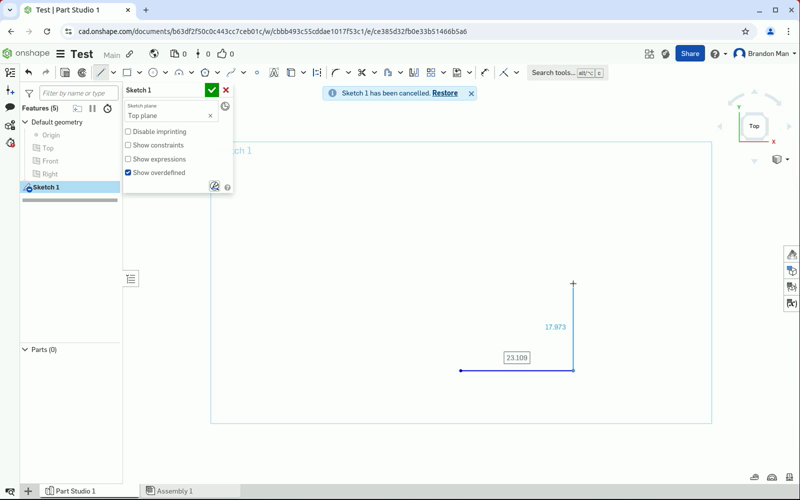
click(573, 283)
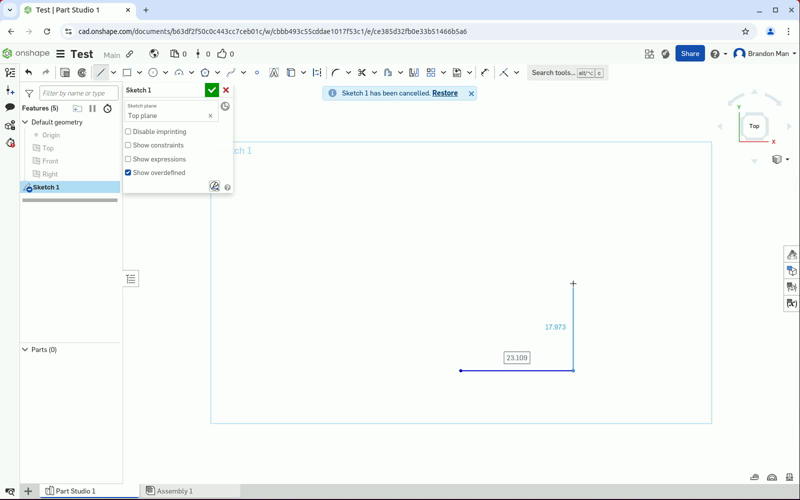
key_up(shift)
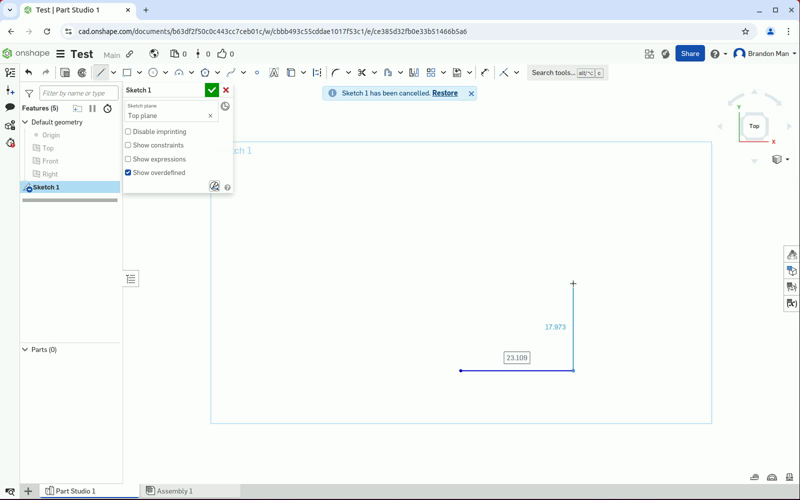
key_down(shift)
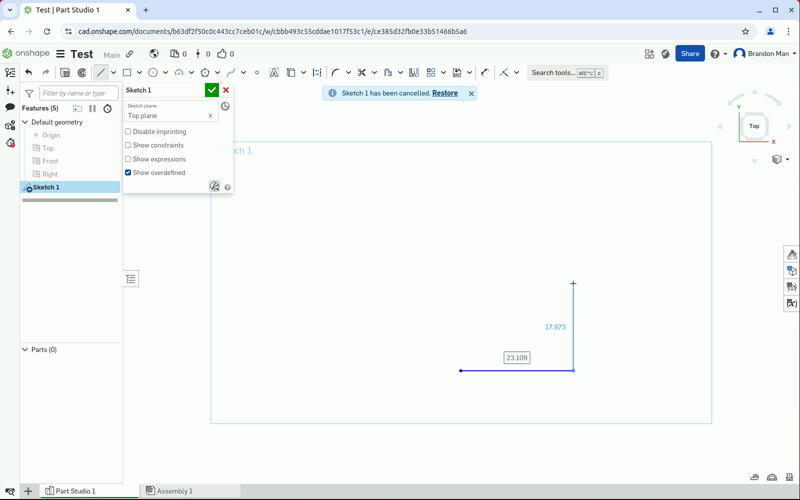
mouse_move(460, 283)
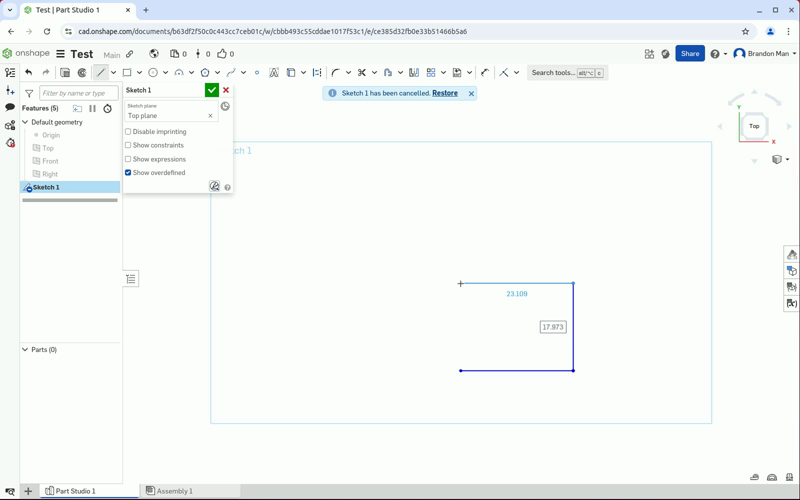
click(460, 283)
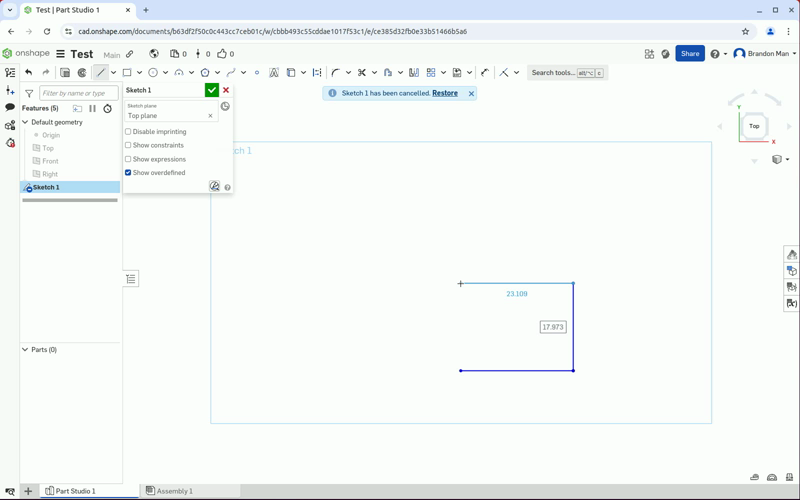
key_up(shift)
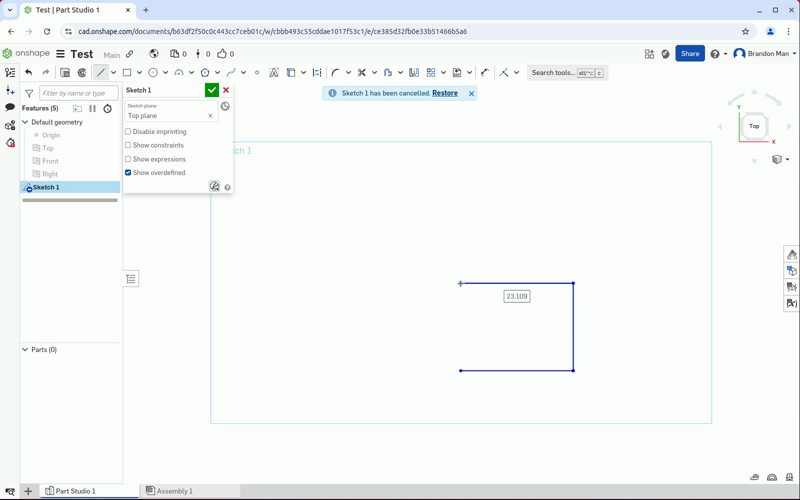
key_down(shift)
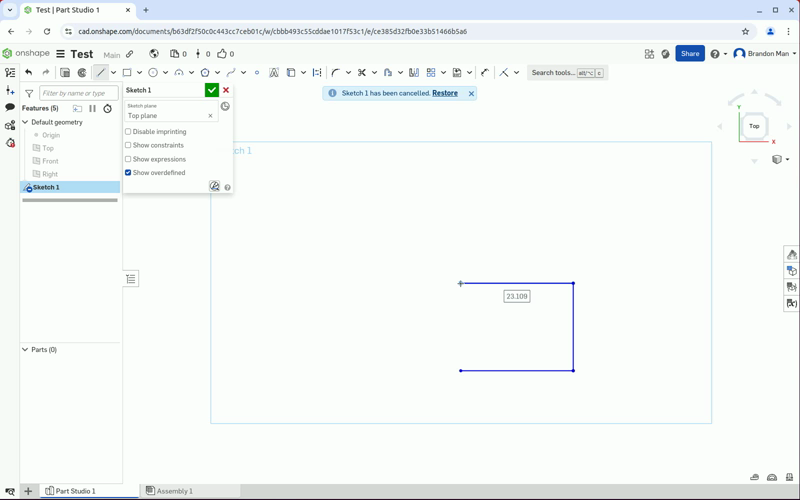
mouse_move(460, 370)
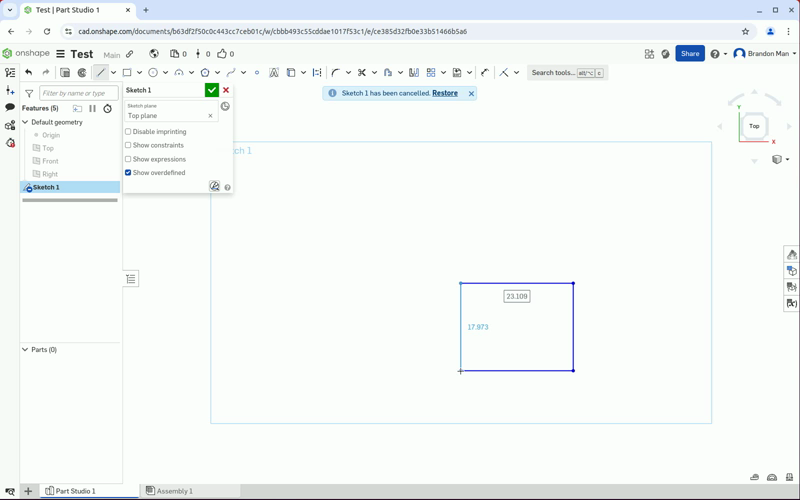
key_up(shift)
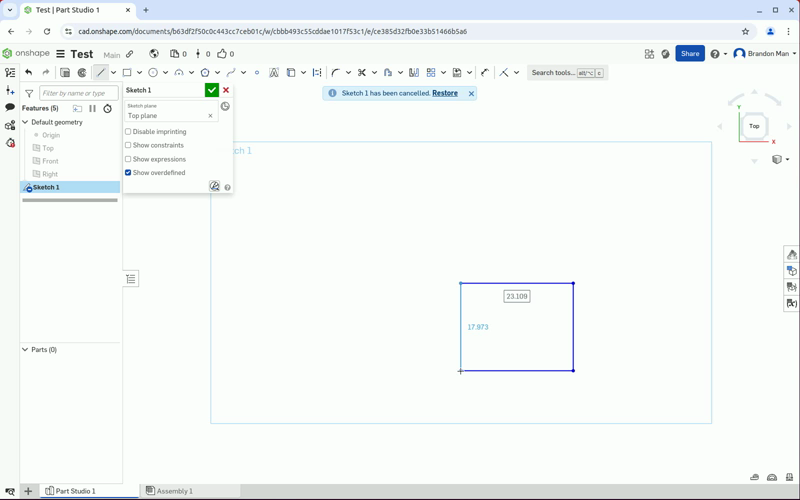
click(460, 370)
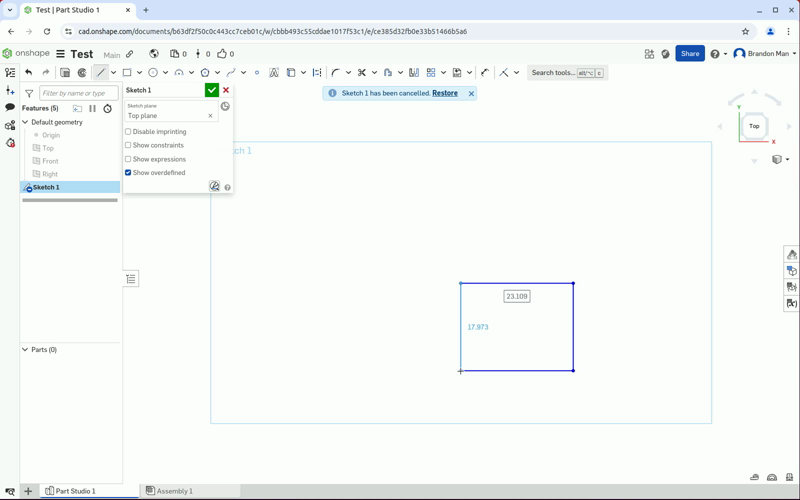
key(esc)
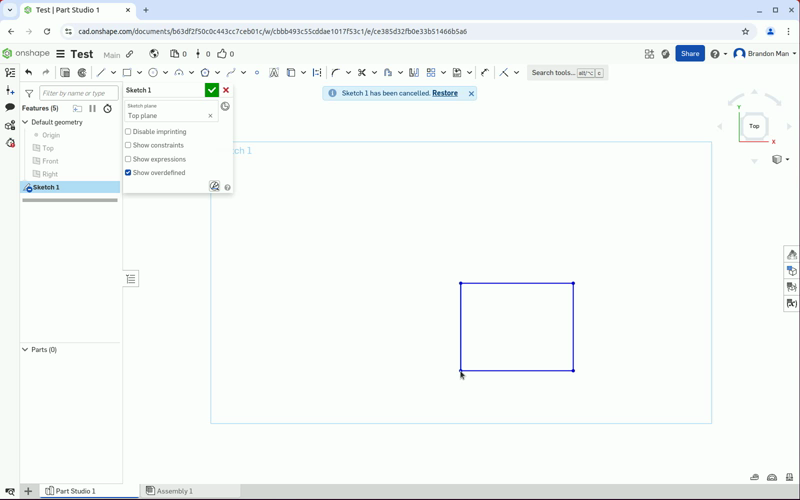
mouse_move(499, 313)
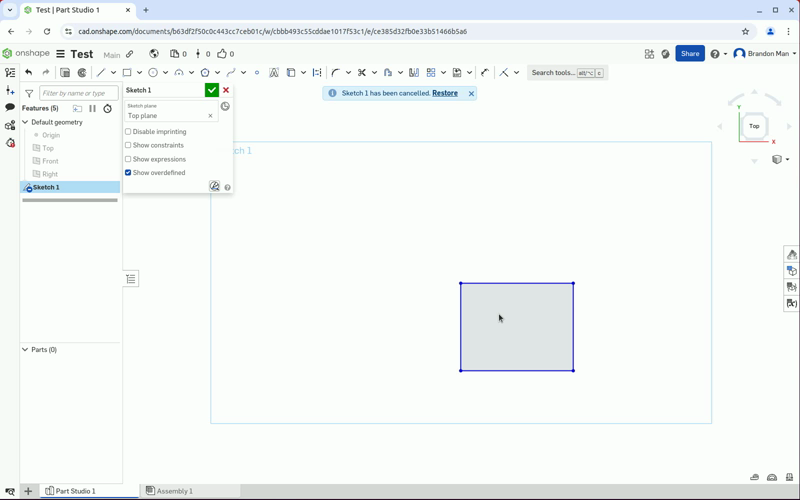
click(499, 313)
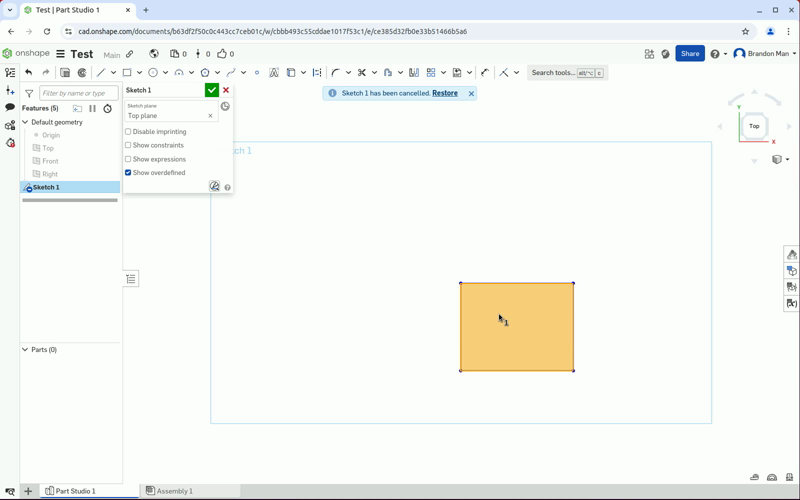
mouse_move(73, 352)
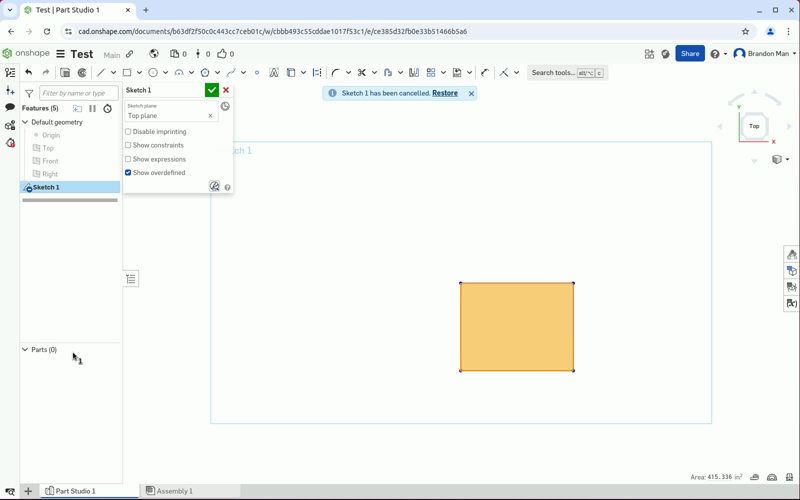
key(shift+y)
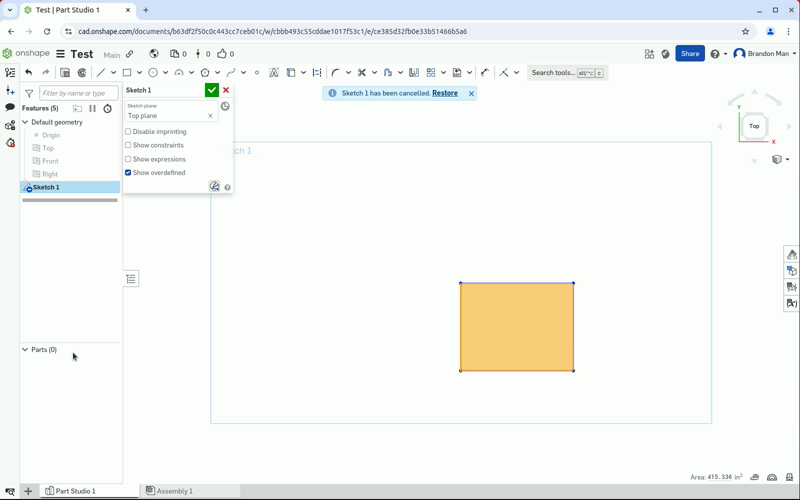
key(shift+e)
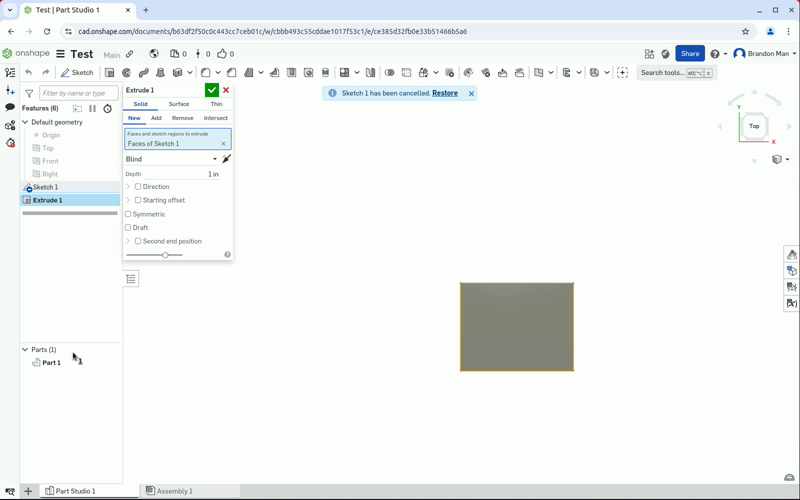
mouse_move(143, 106)
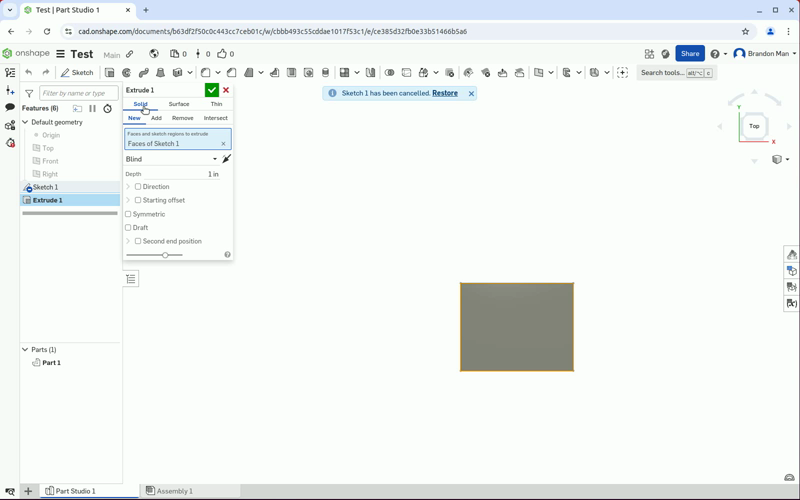
click(143, 106)
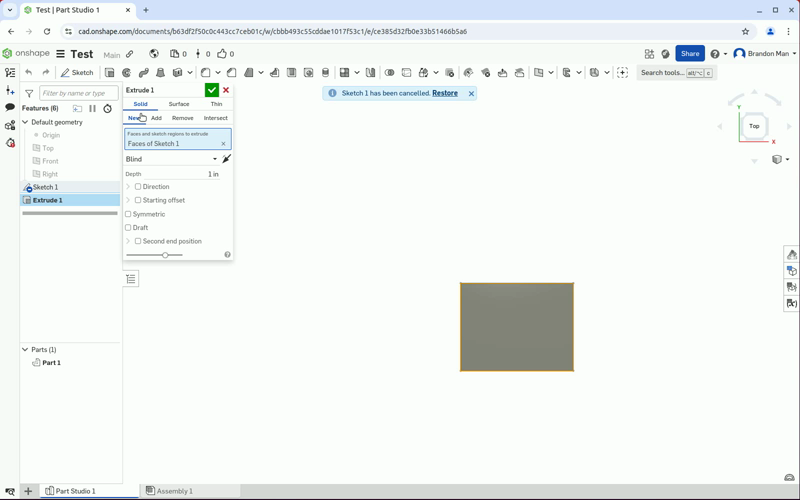
mouse_move(137, 120)
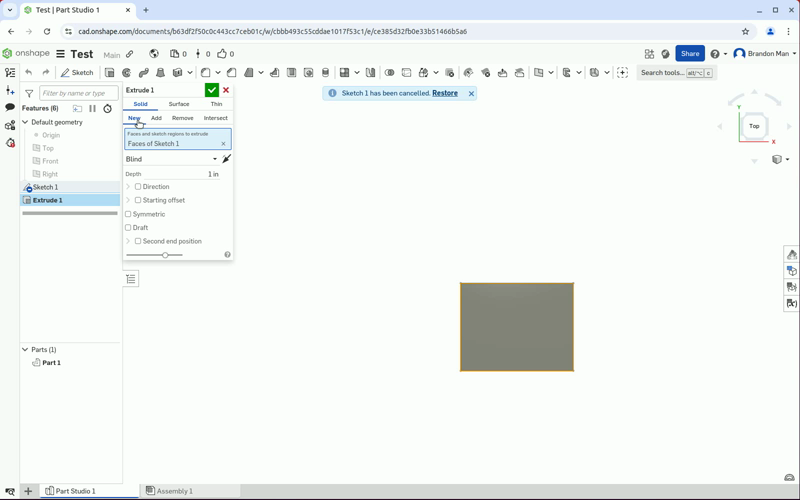
click(137, 120)
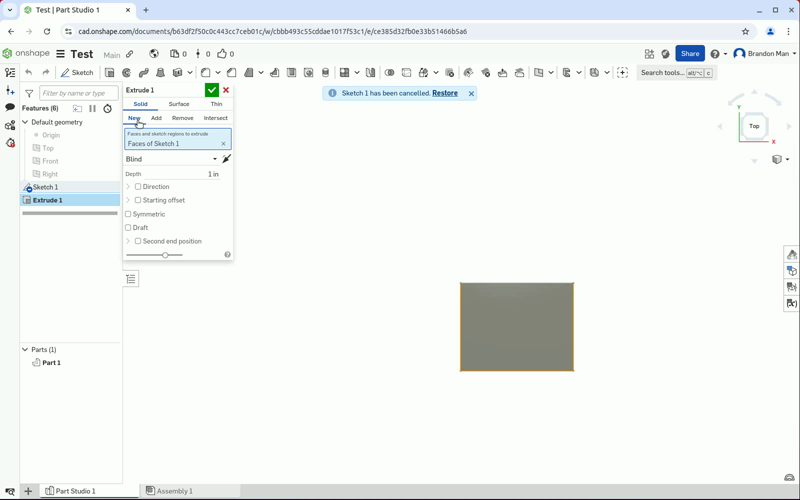
key(tab, 4)
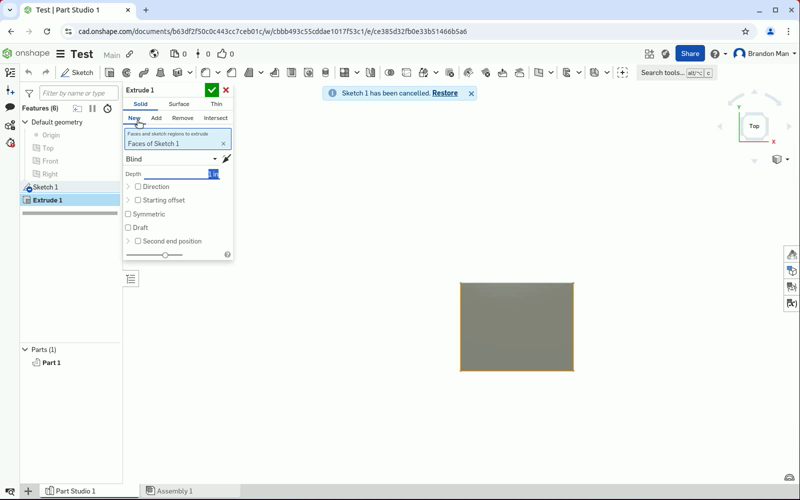
text(7.703)
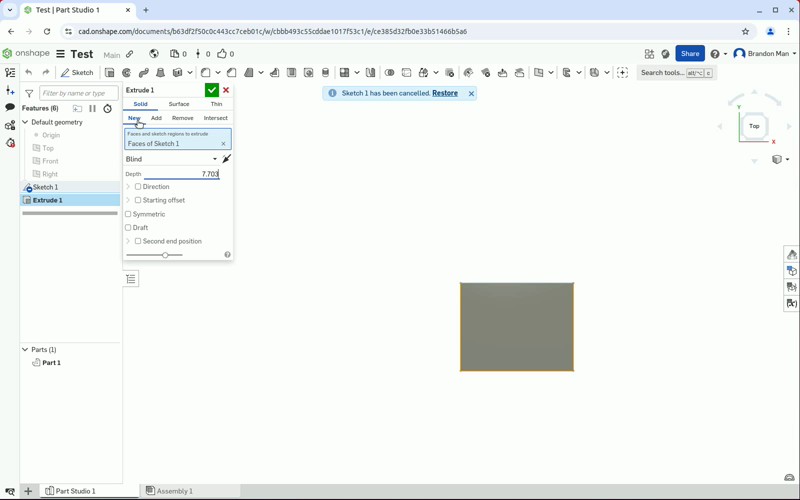
key(enter)
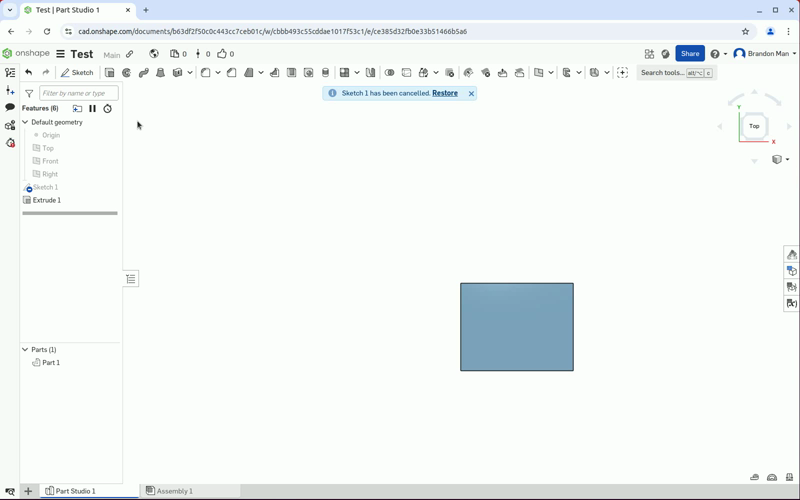
key(shift+h)
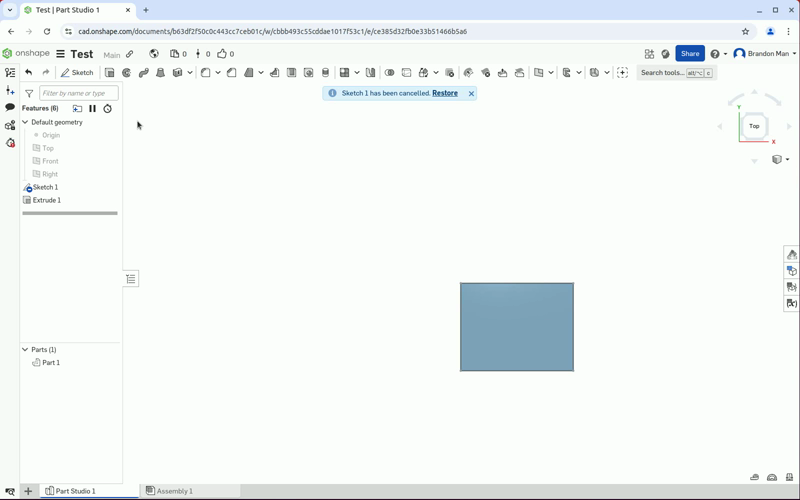
key(shift+h)
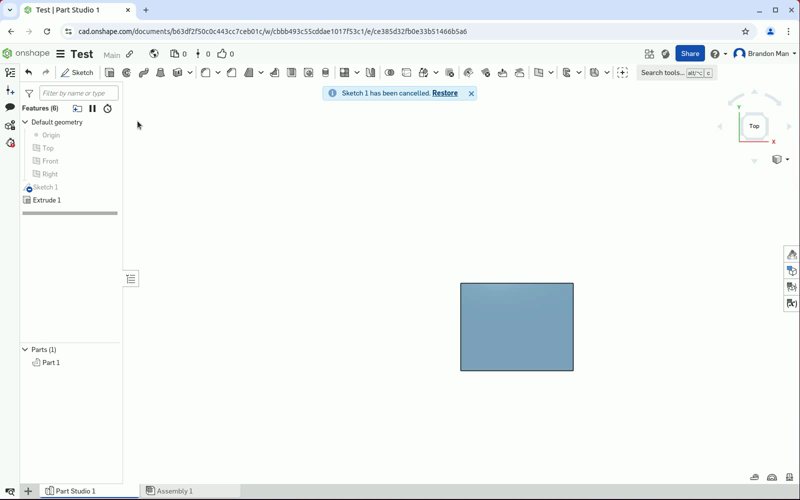
mouse_move(73, 189)
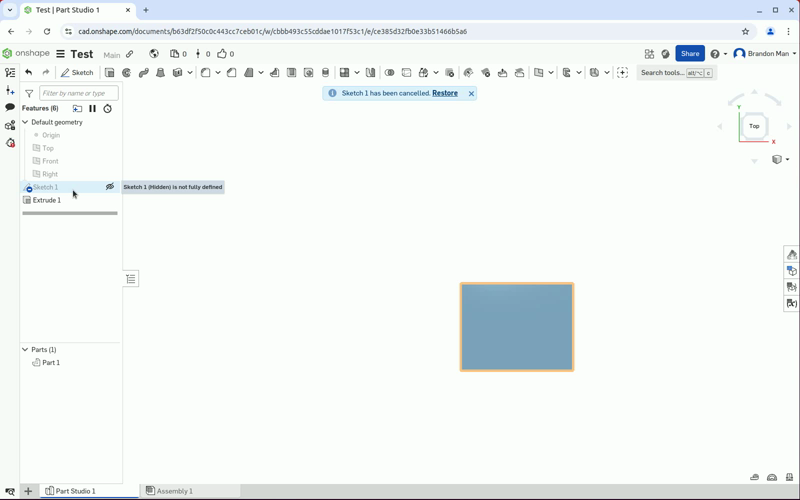
click(73, 189)
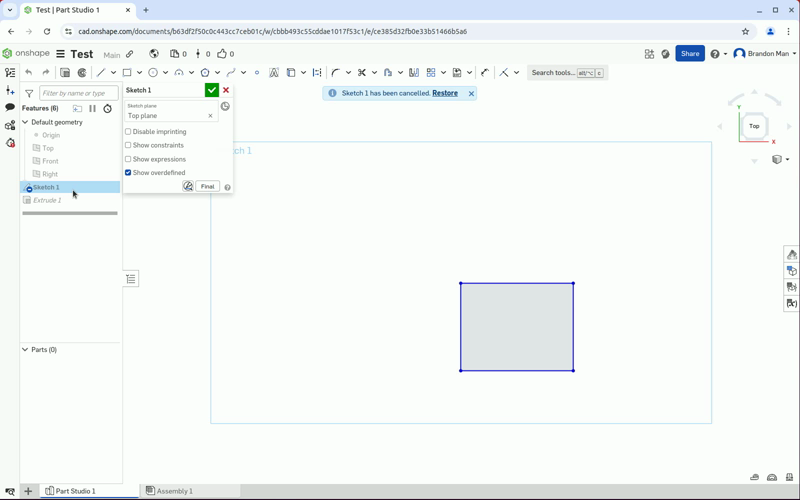
mouse_move(229, 92)
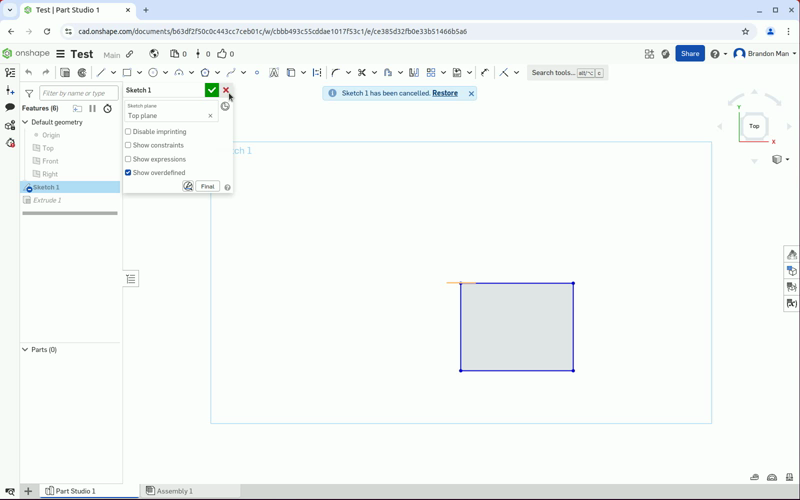
click(229, 92)
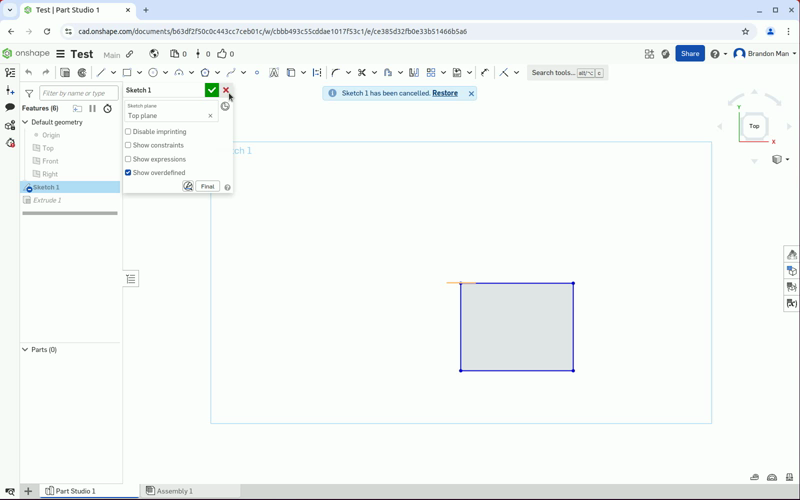
key(shift+s)
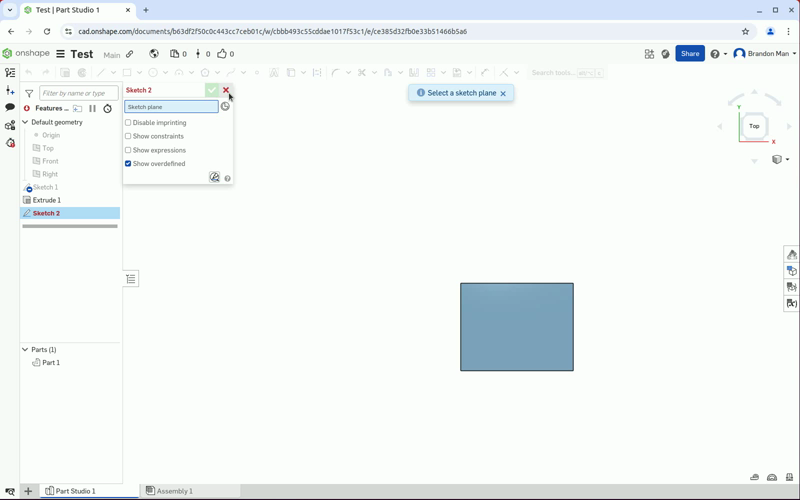
mouse_move(73, 150)
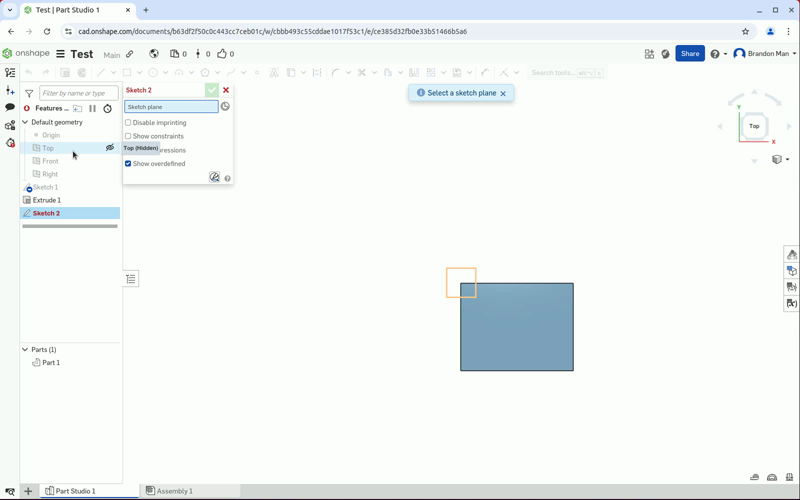
click(73, 150)
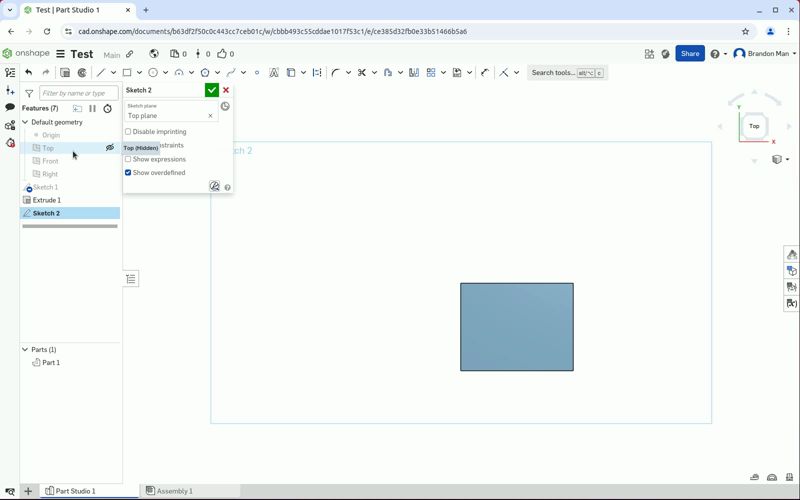
mouse_move(73, 352)
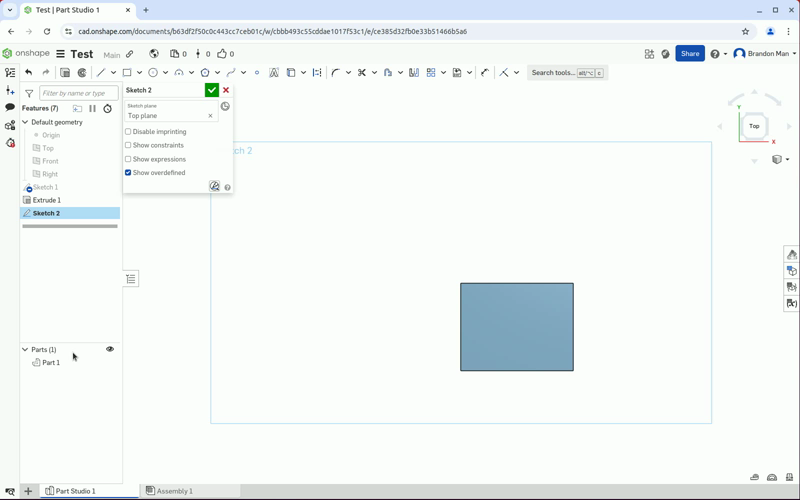
key(y)
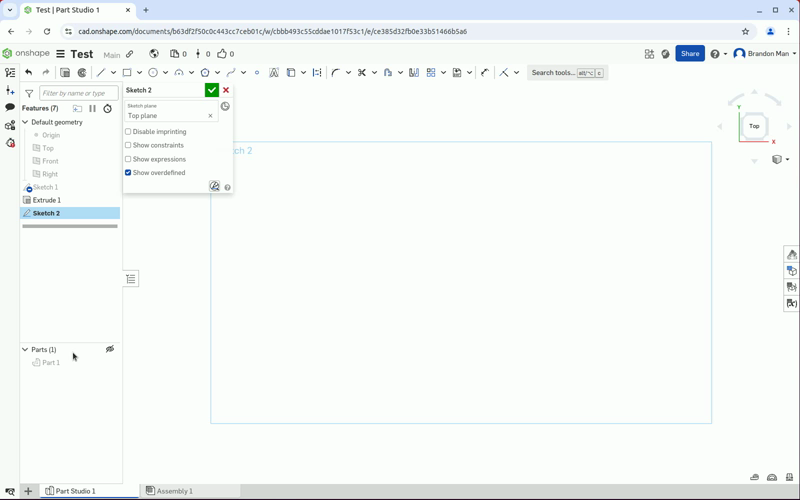
key(l)
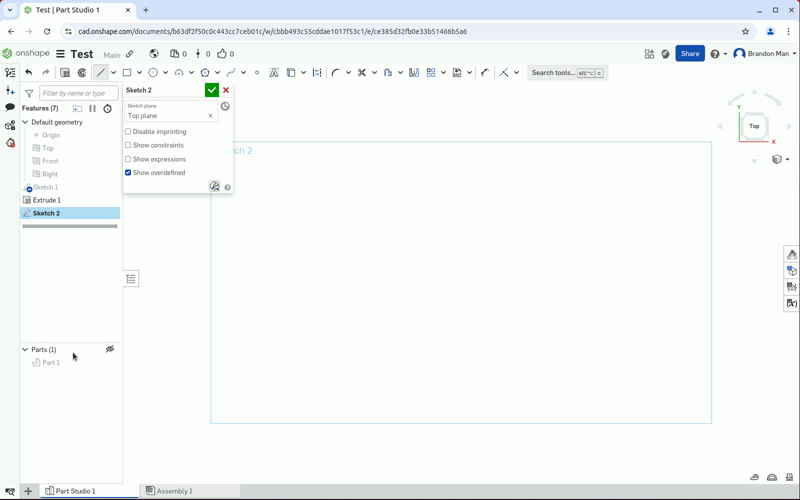
key_down(shift)
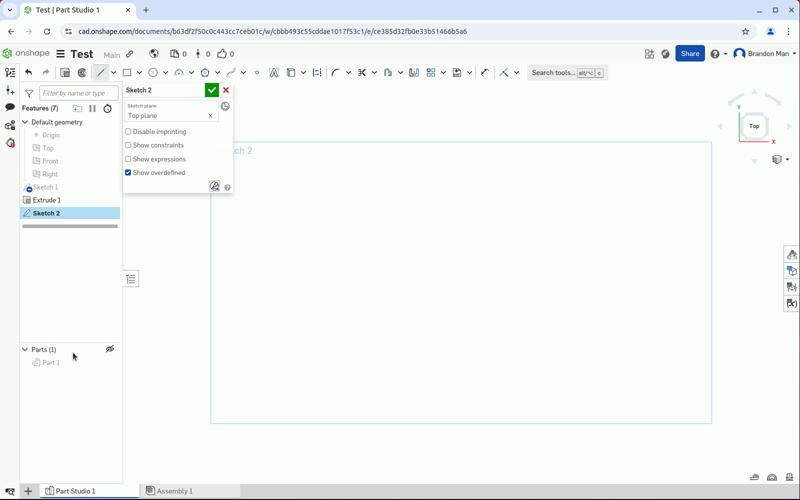
mouse_move(366, 339)
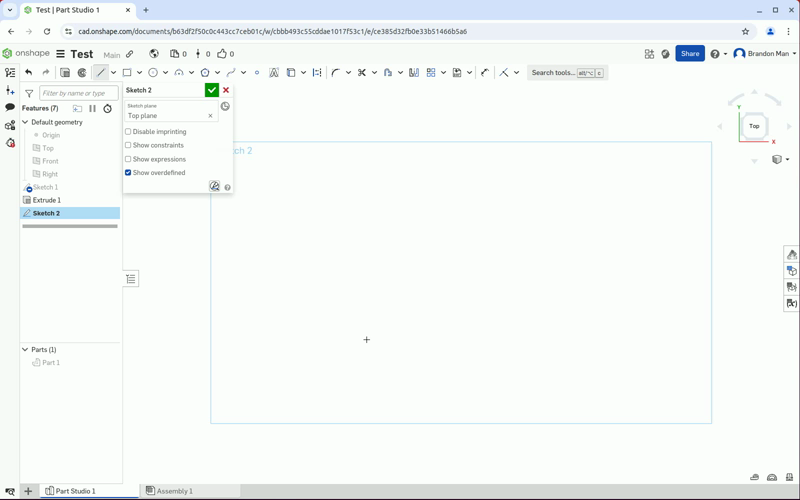
click(366, 339)
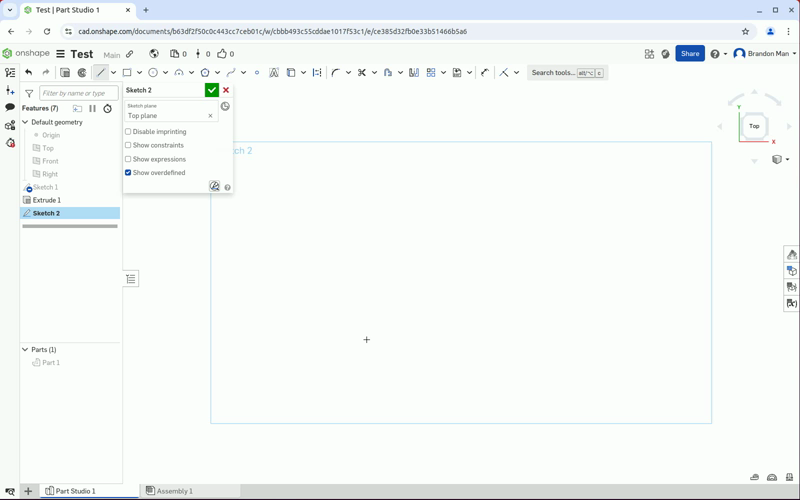
key_up(shift)
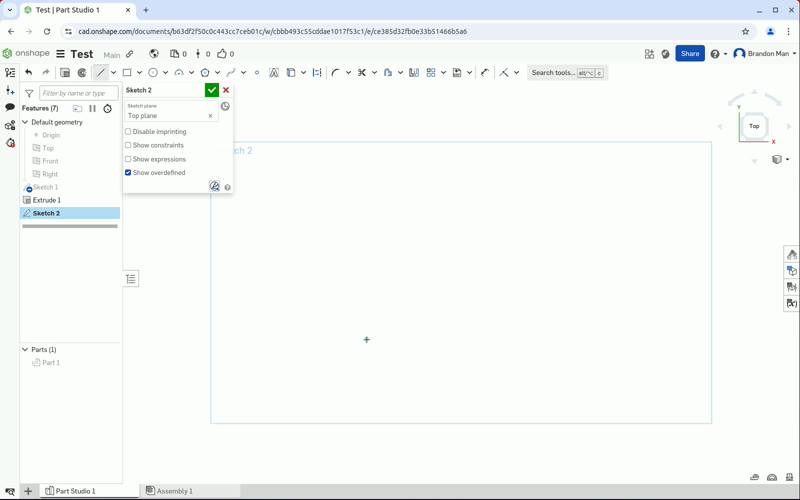
key_down(shift)
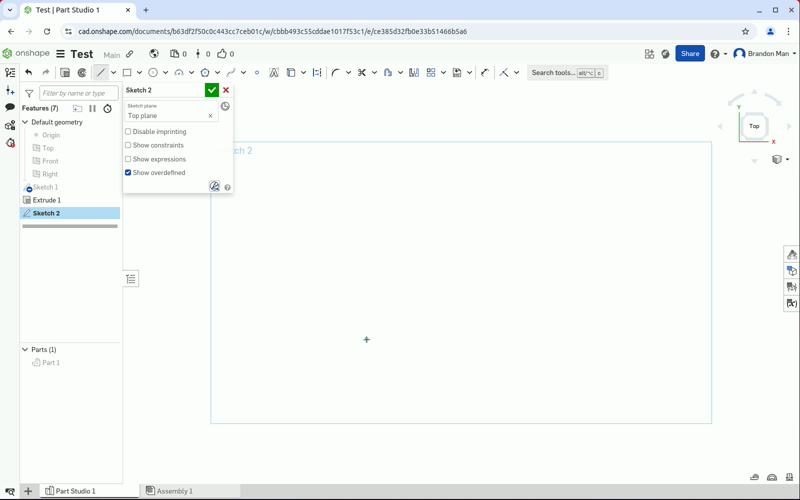
mouse_move(396, 339)
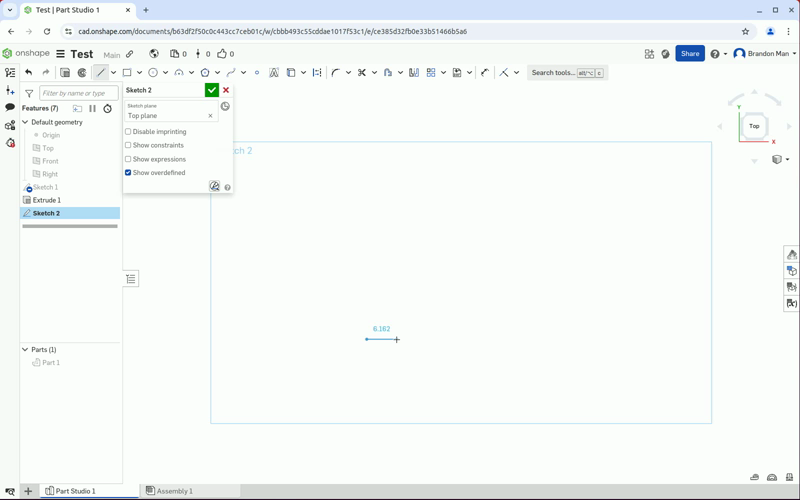
mouse_move(396, 339)
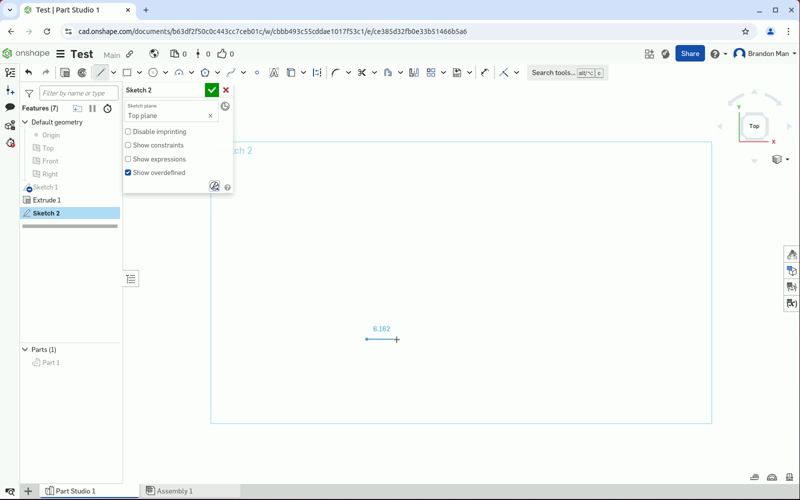
click(396, 339)
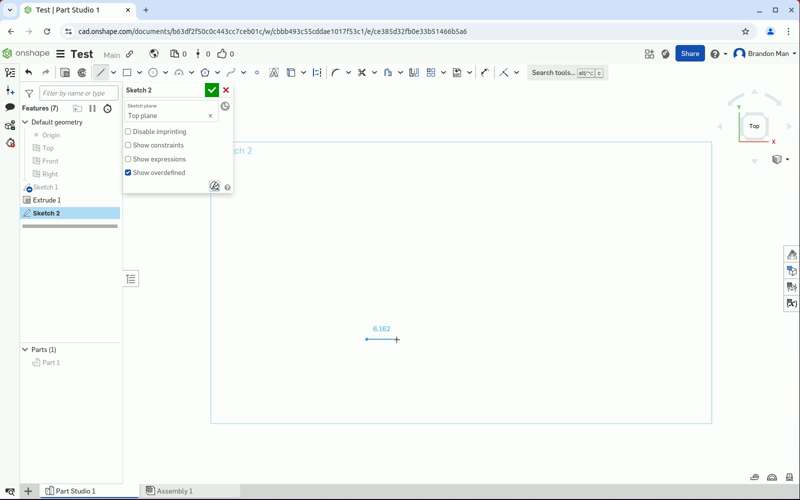
key_up(shift)
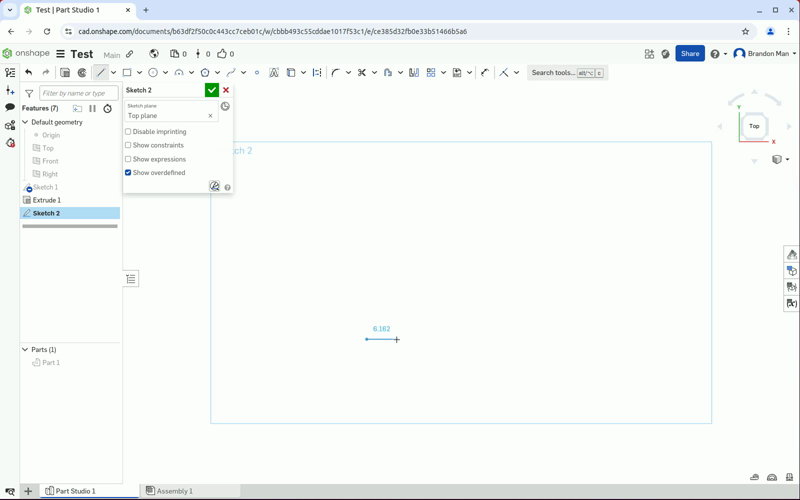
key_down(shift)
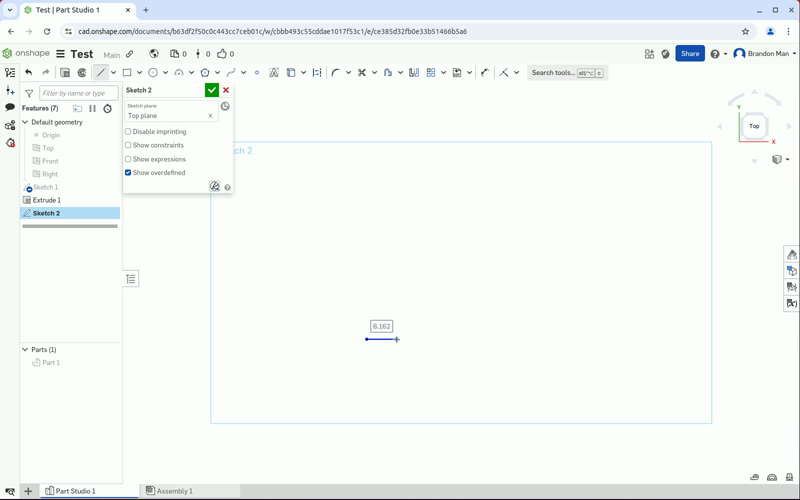
mouse_move(396, 226)
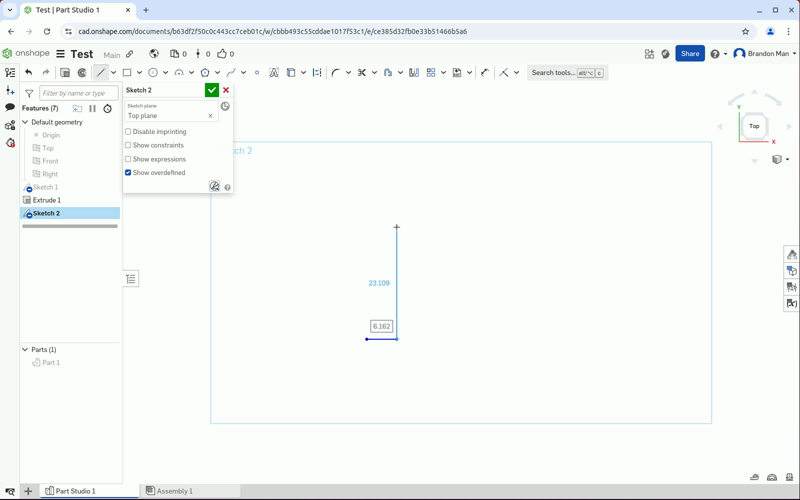
click(396, 226)
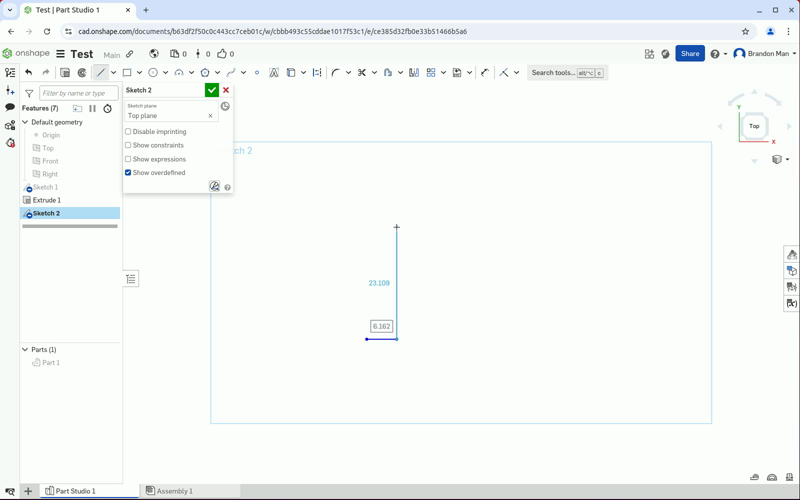
key_up(shift)
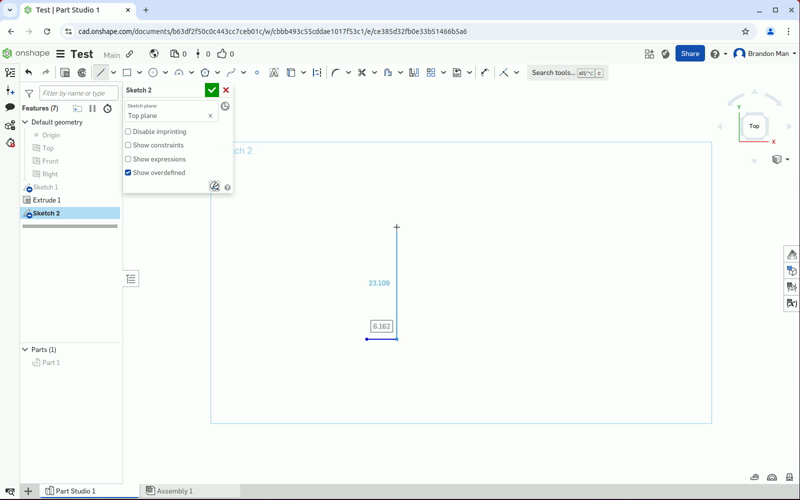
key_down(shift)
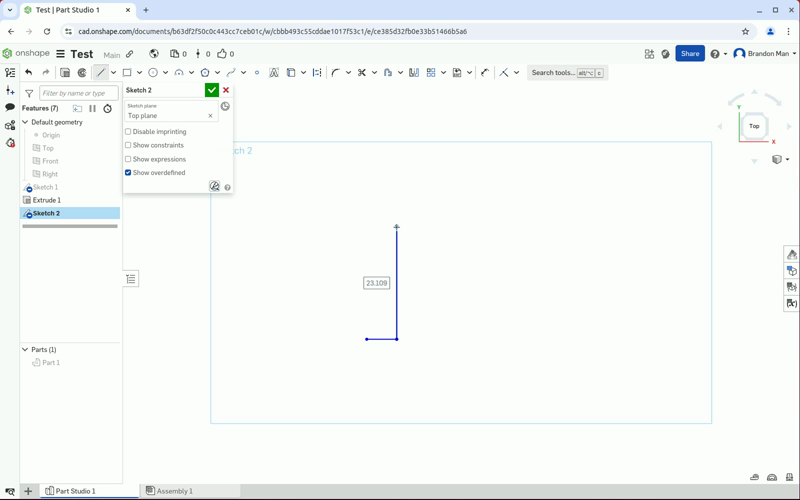
mouse_move(426, 226)
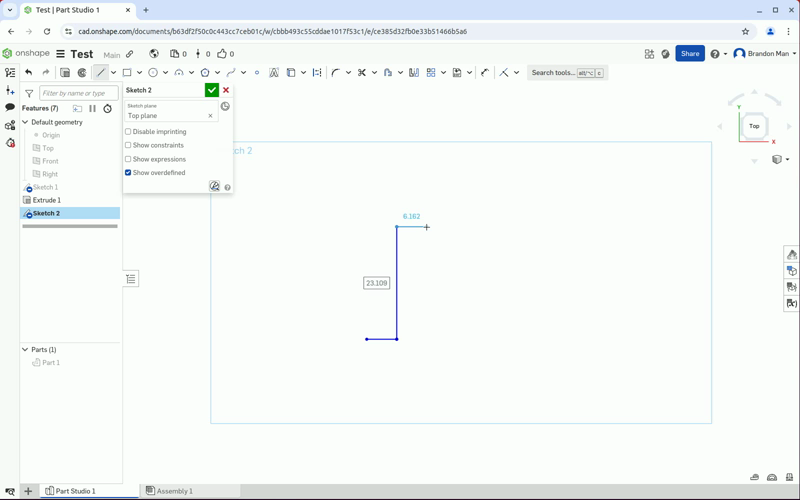
mouse_move(366, 226)
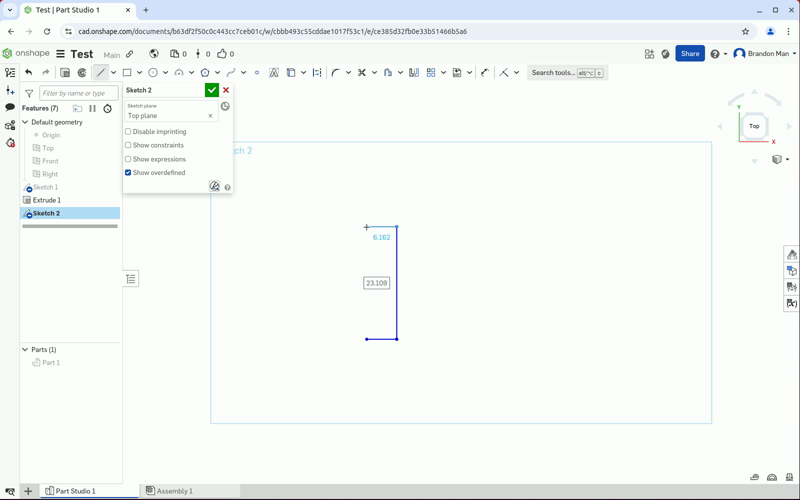
click(366, 226)
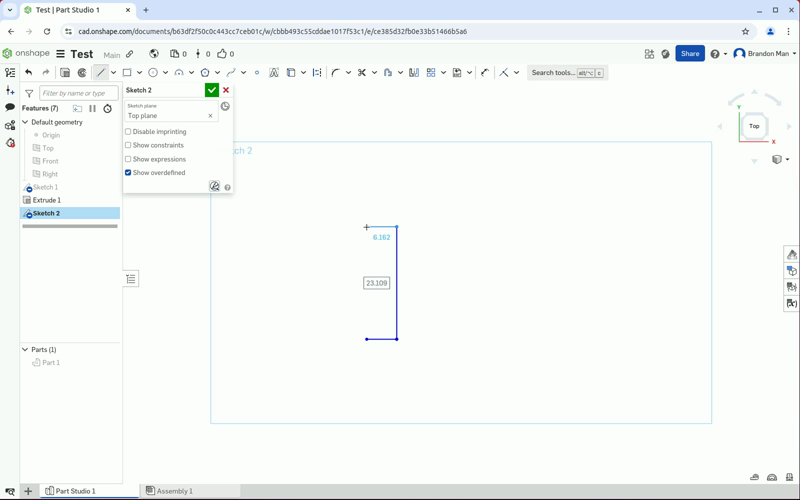
key_up(shift)
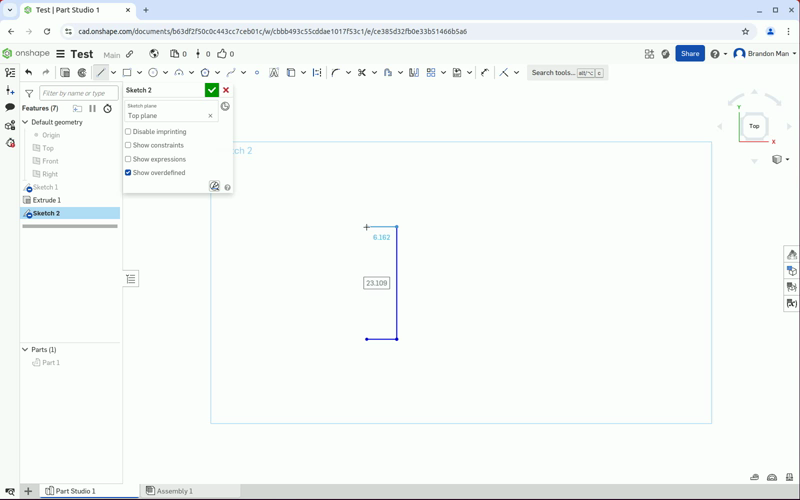
key_down(shift)
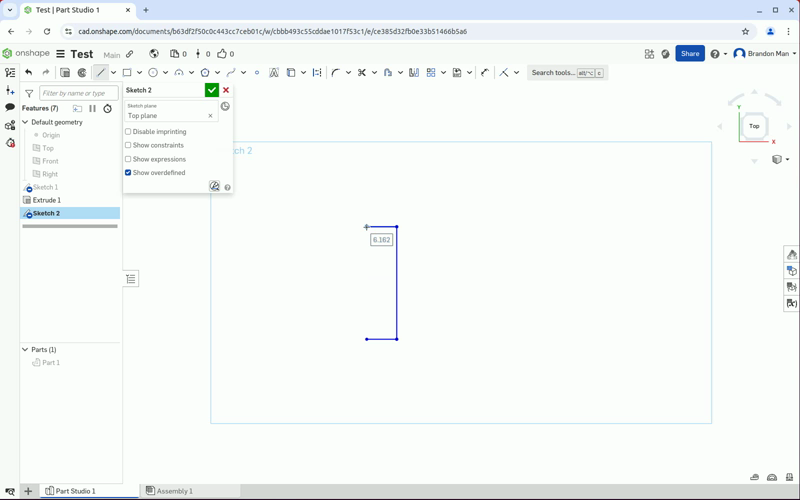
mouse_move(366, 339)
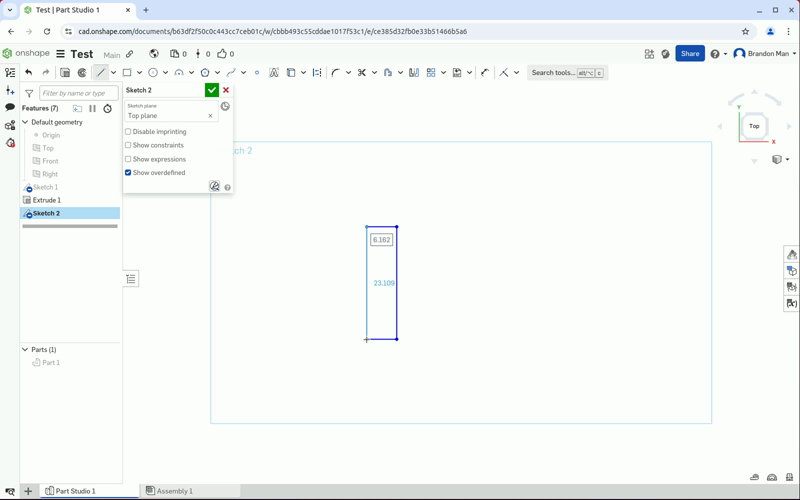
key_up(shift)
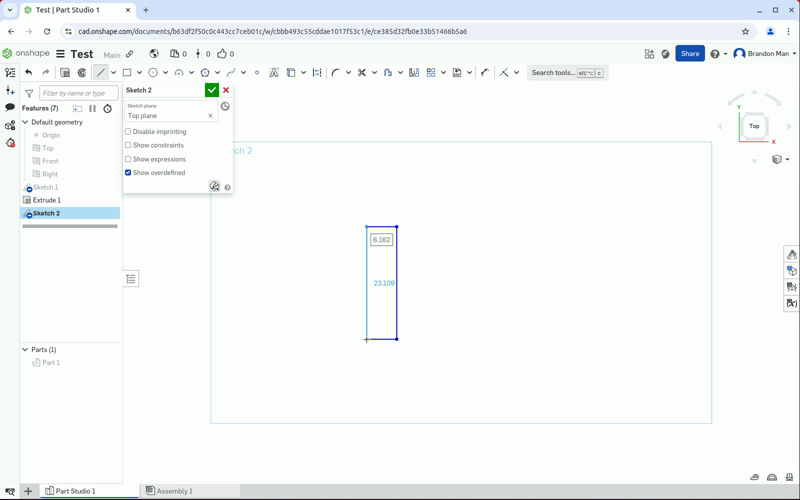
click(366, 339)
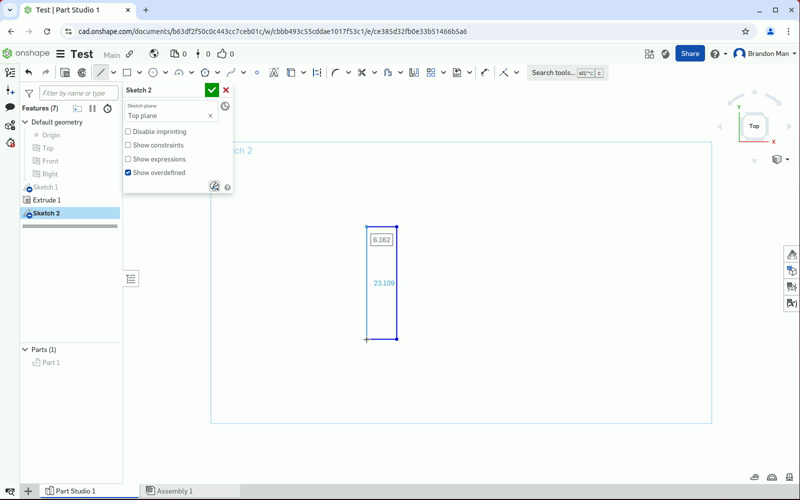
key(esc)
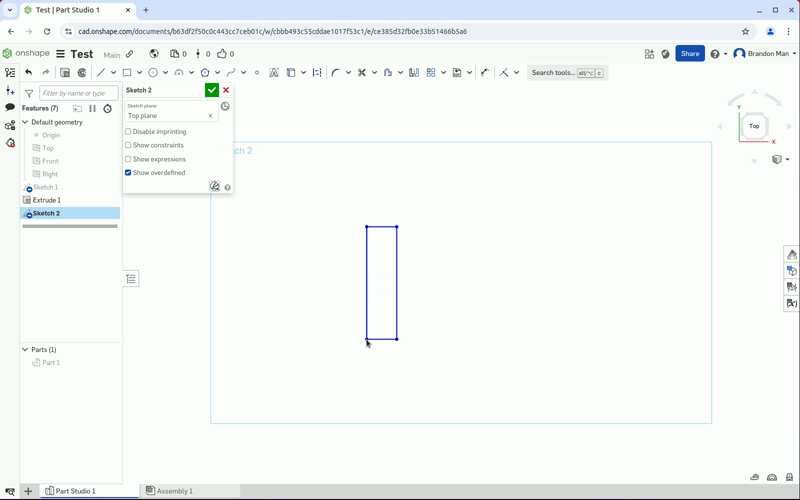
mouse_move(393, 294)
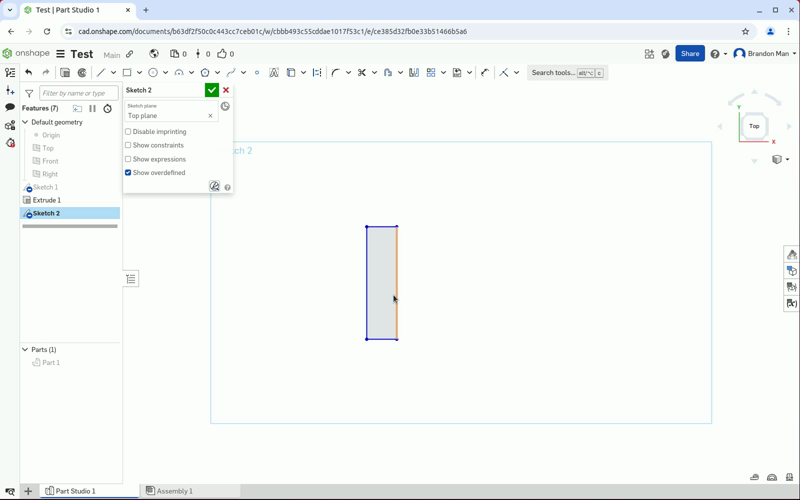
click(393, 294)
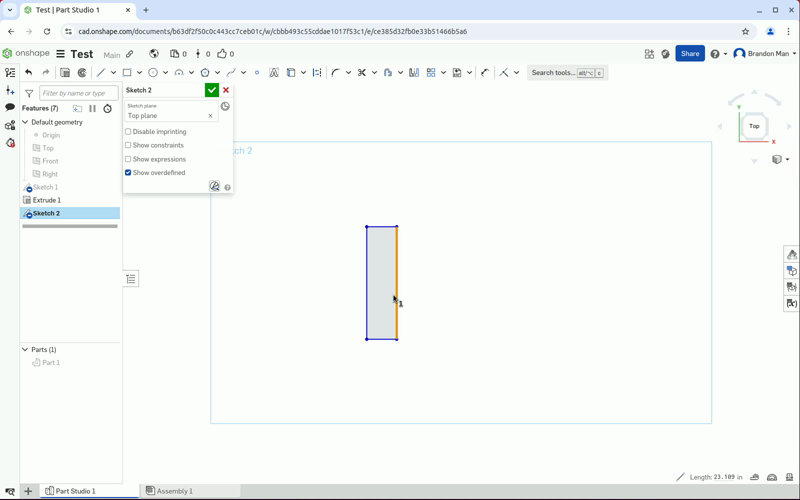
mouse_move(73, 352)
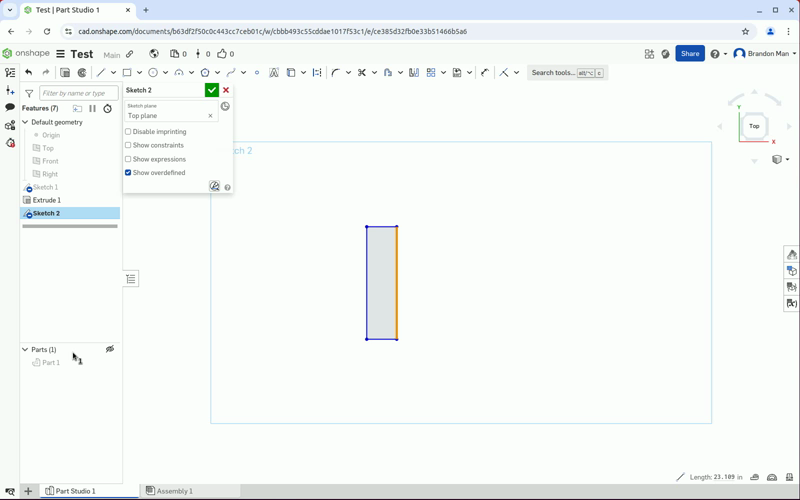
key(shift+y)
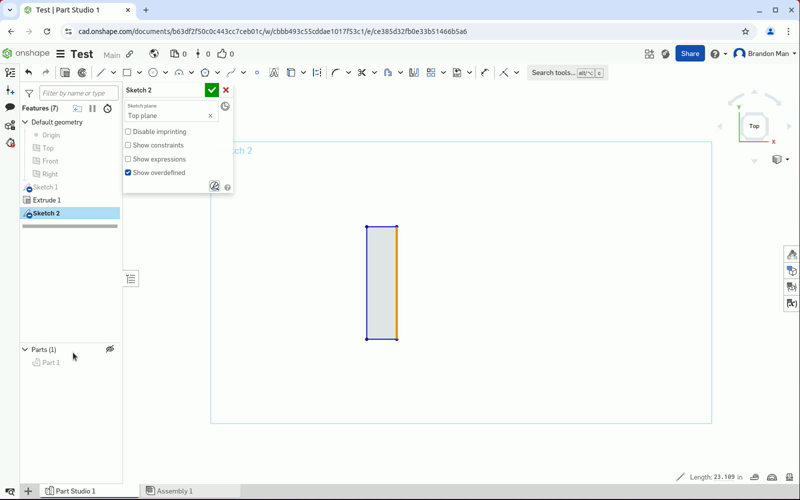
key(shift+e)
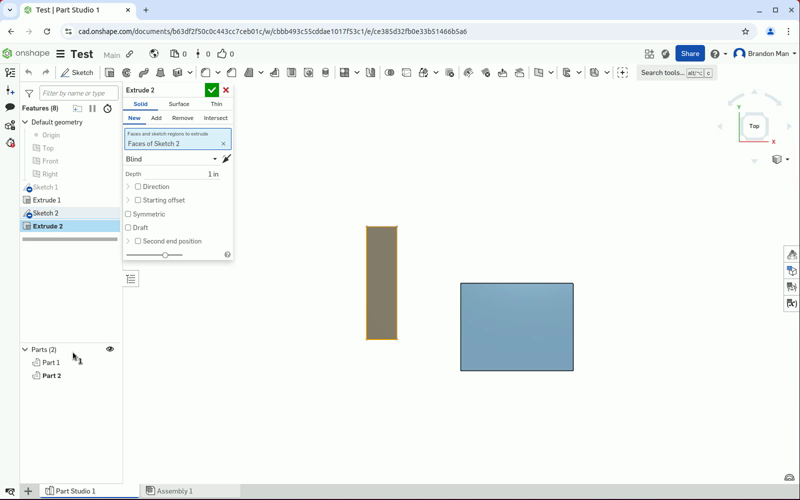
mouse_move(143, 106)
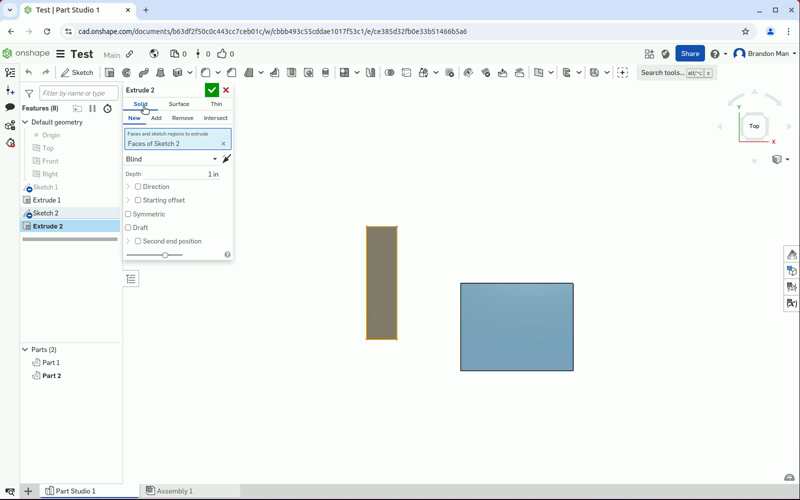
click(143, 106)
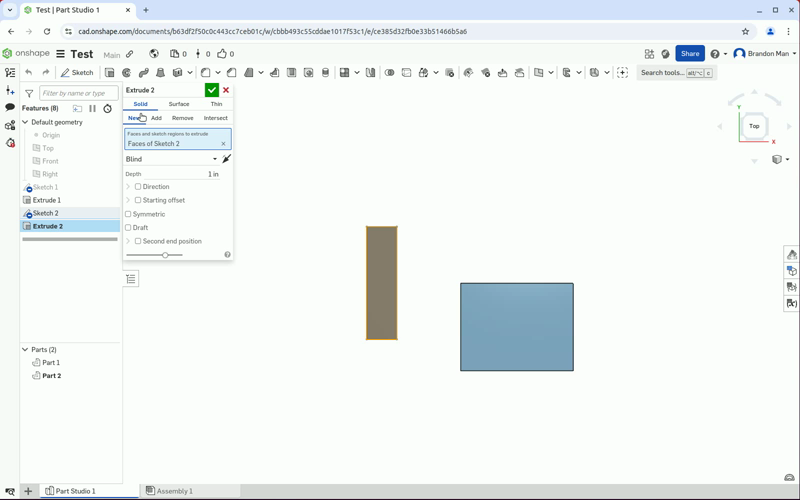
mouse_move(137, 120)
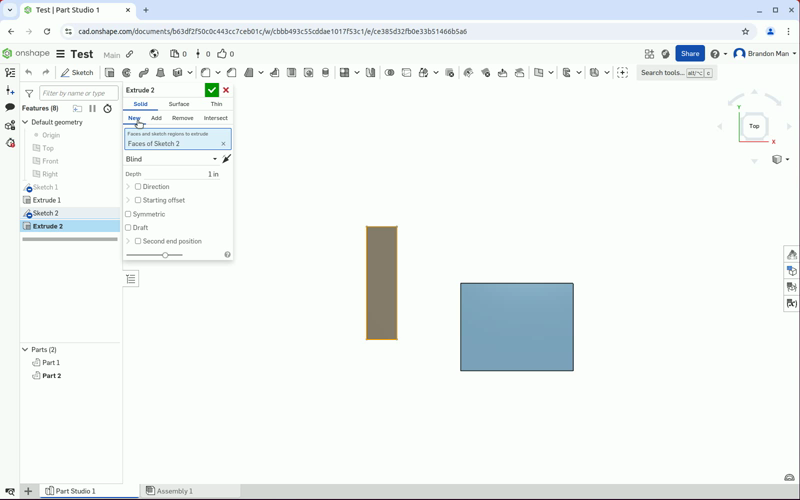
click(137, 120)
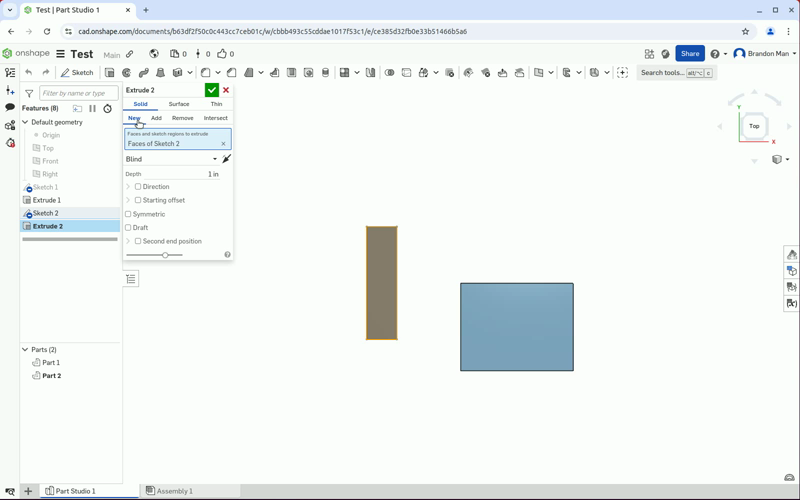
key(tab, 4)
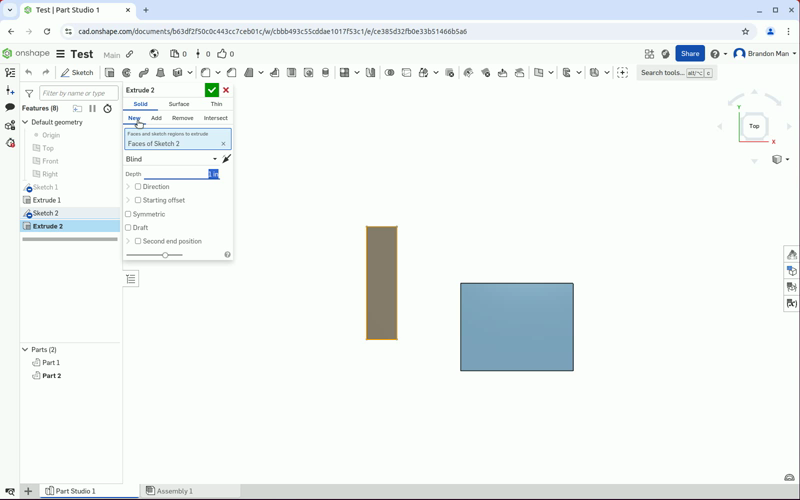
text(7.703)
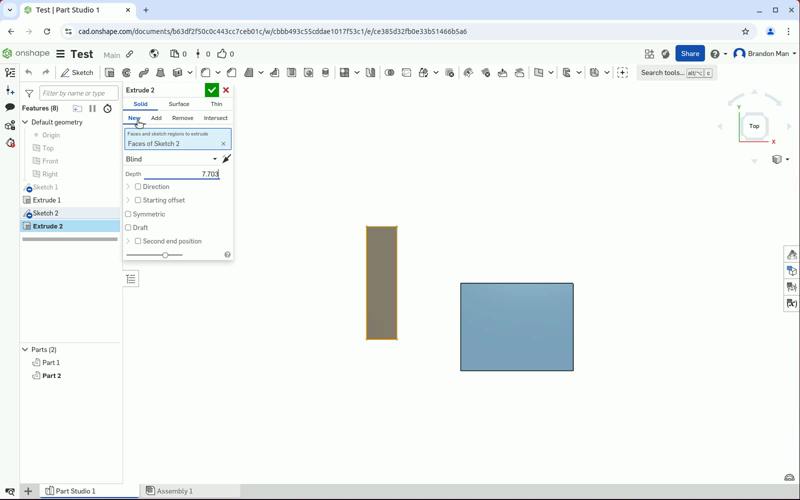
key(enter)
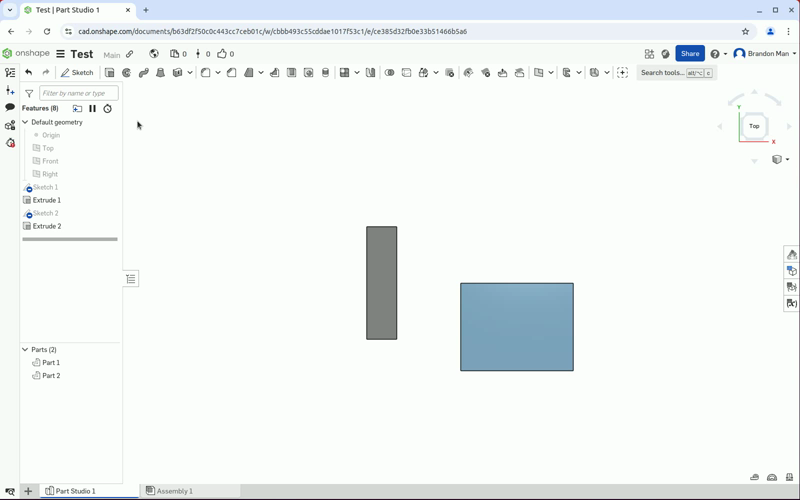
key(shift+h)
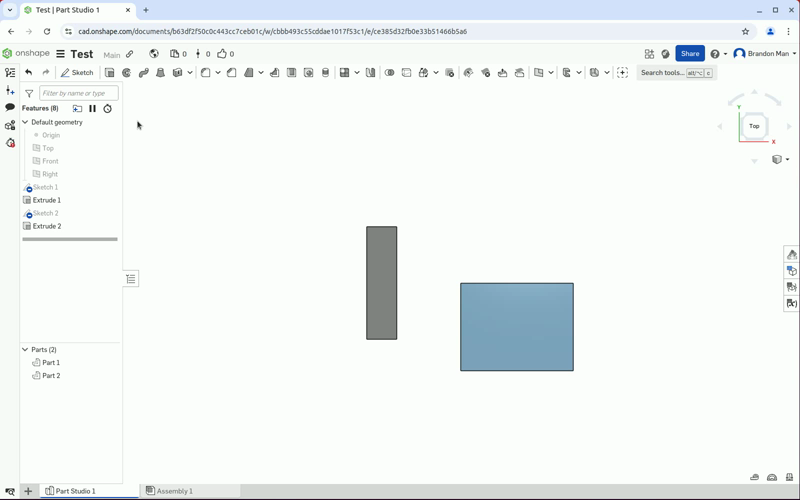
key(shift+h)
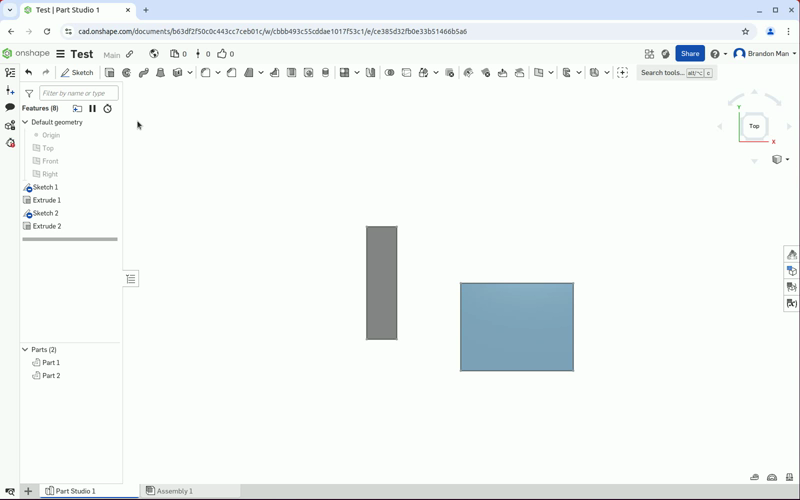
key(shift+7)
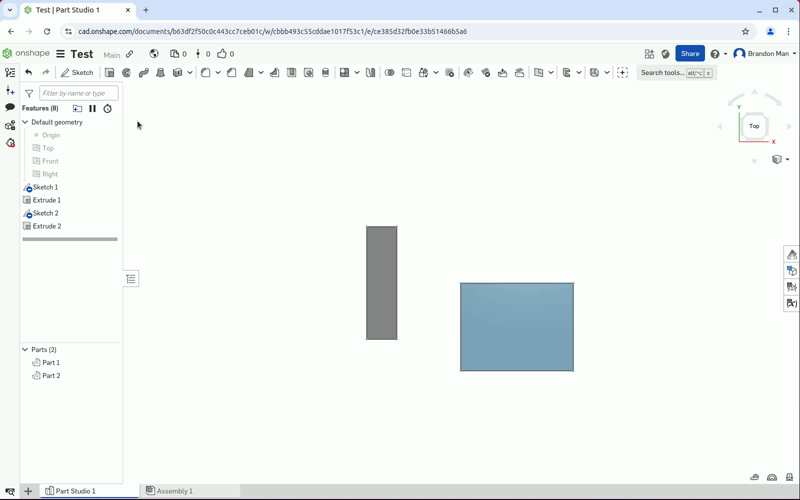
key(up, 3)
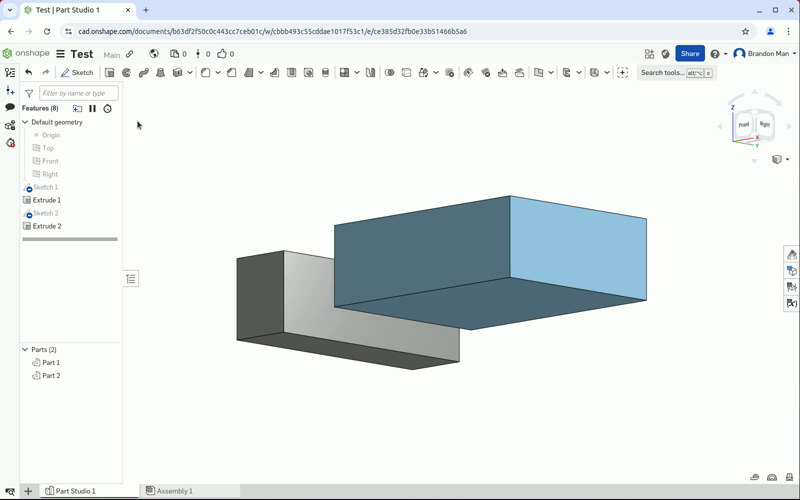
key(left, 3)
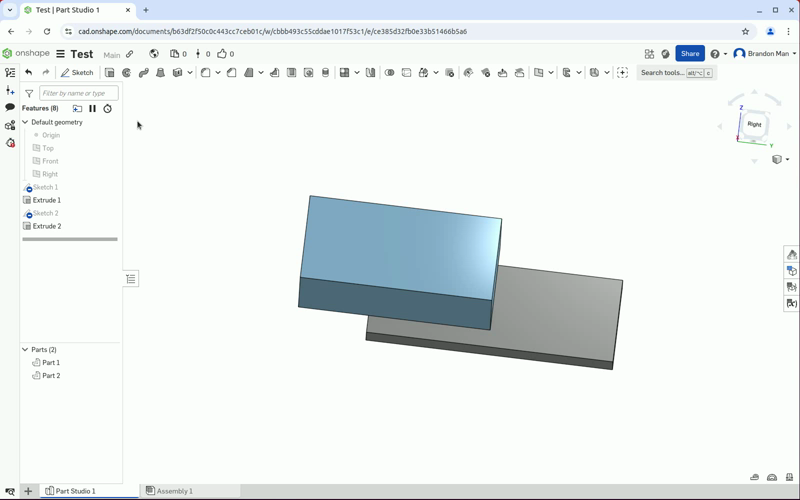
key(right, 3)
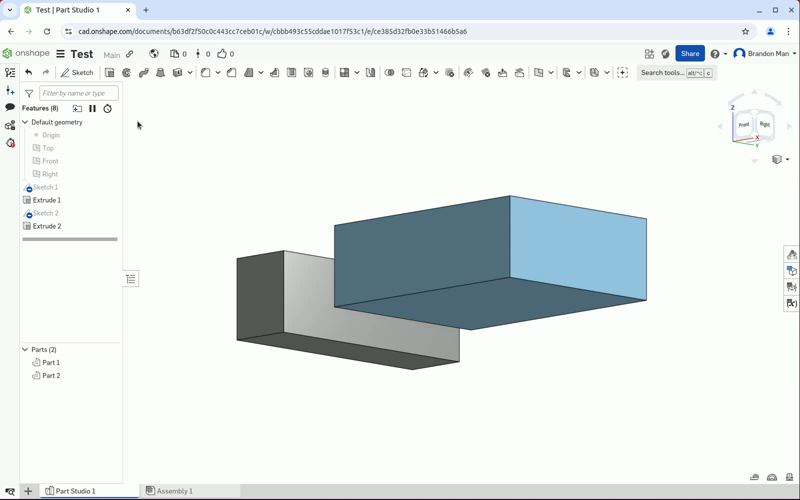
key(down, 3)
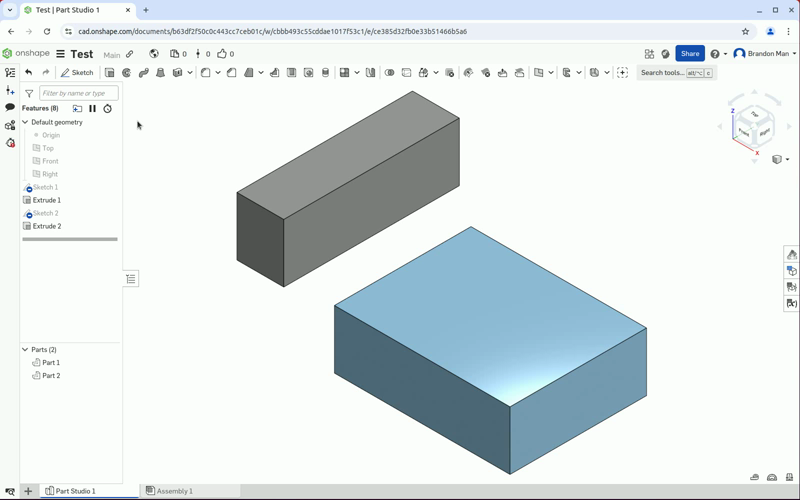
mouse_move(73, 189)
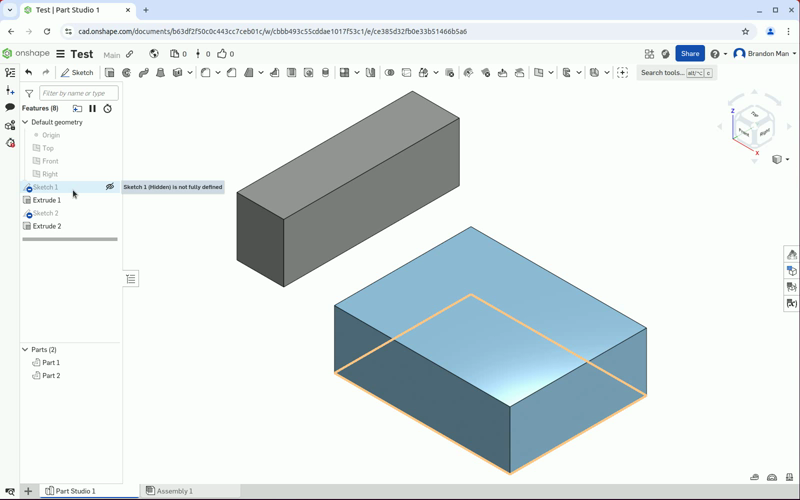
click(73, 189)